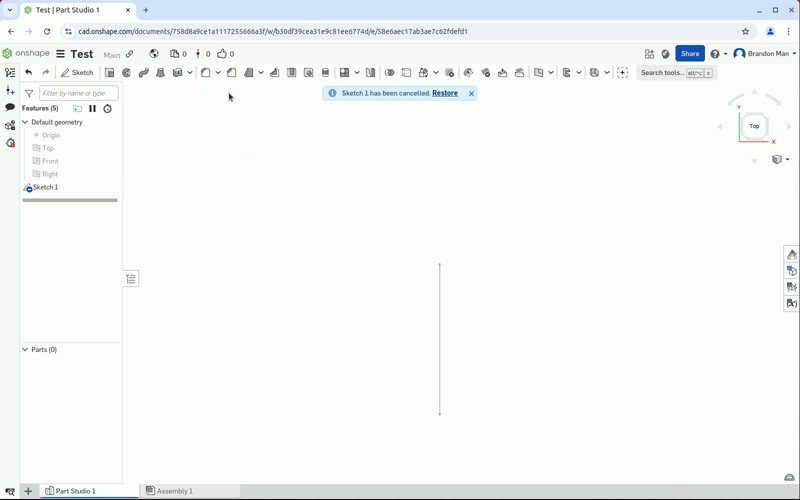
key(shift+h)
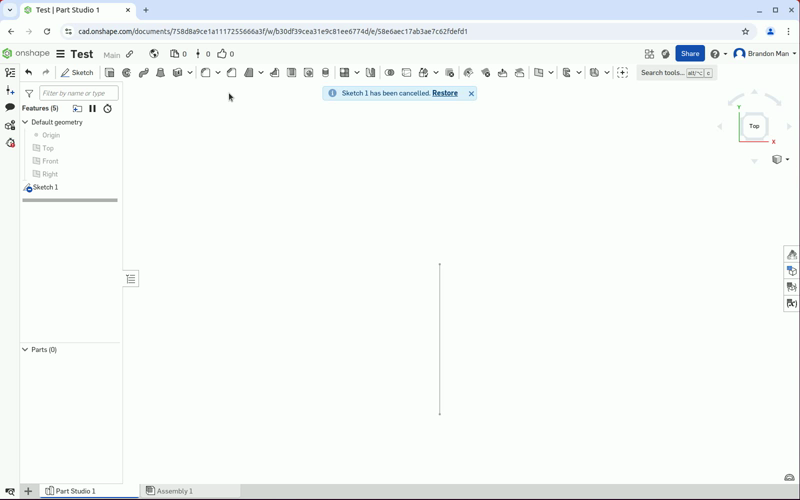
key(shift+s)
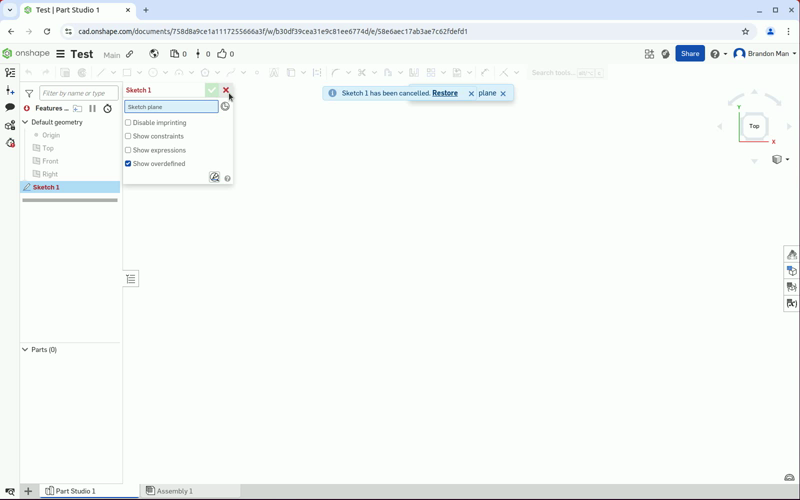
mouse_move(73, 150)
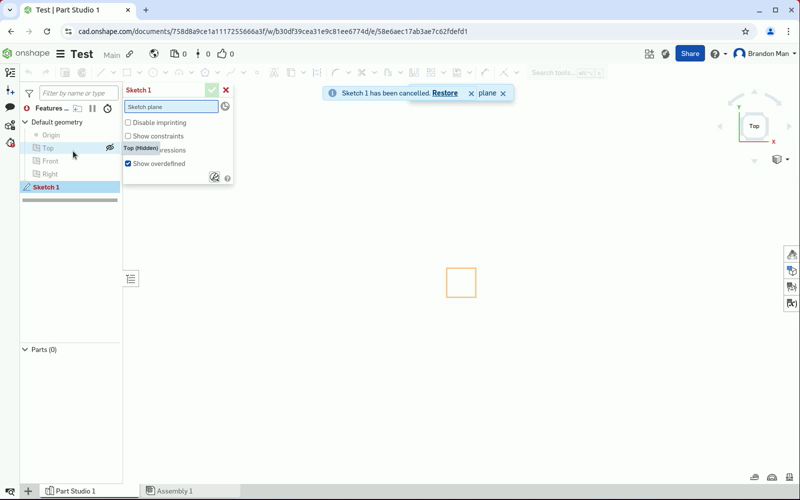
click(73, 150)
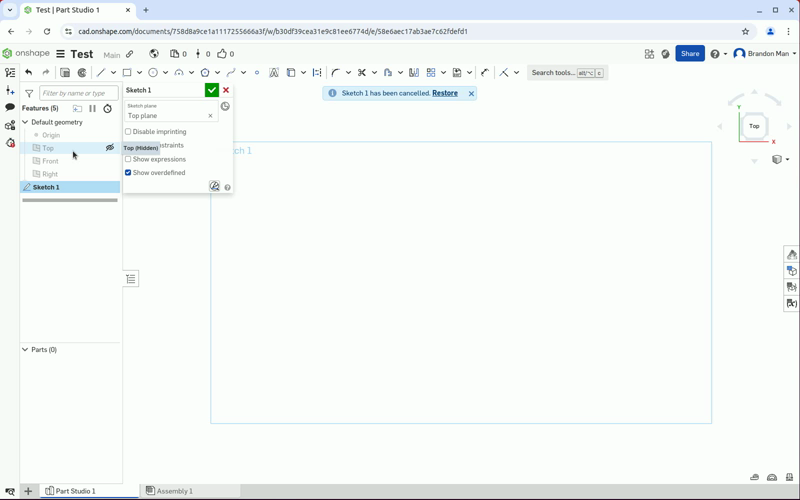
mouse_move(73, 352)
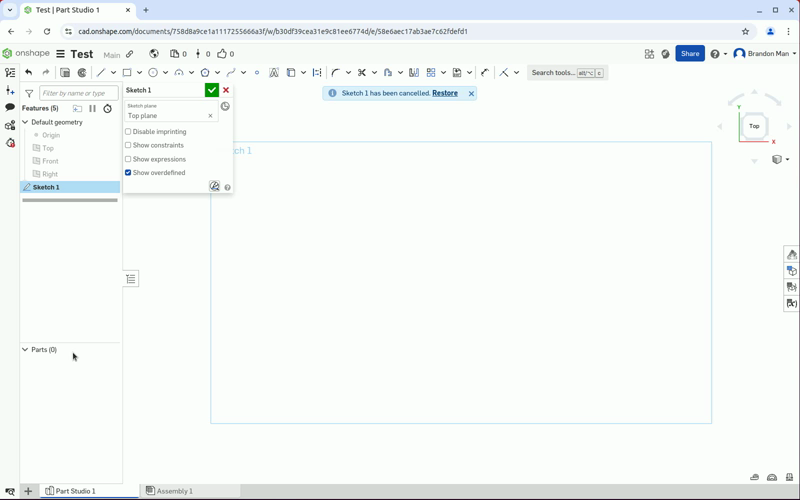
key(y)
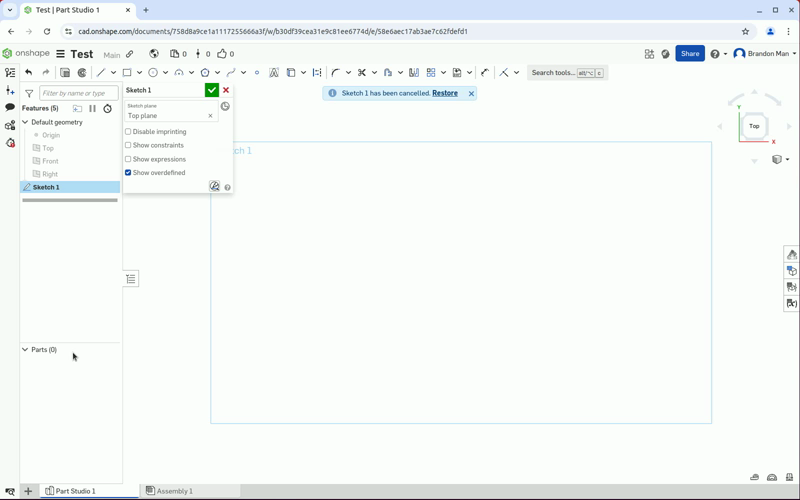
key(l)
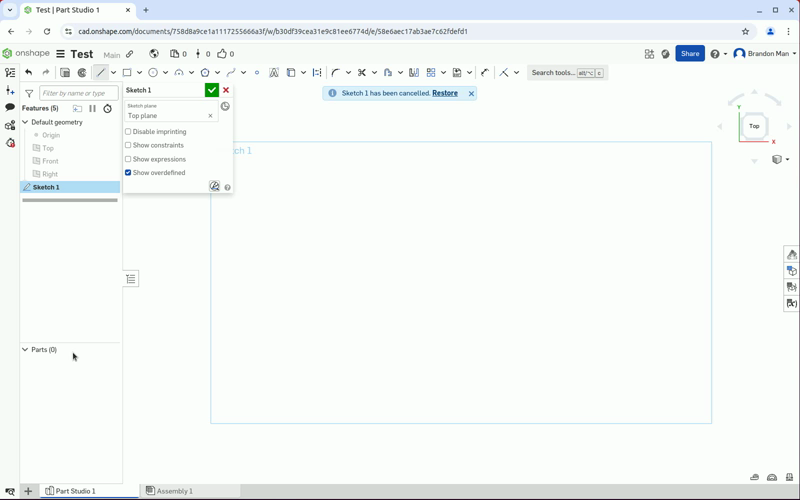
key_down(shift)
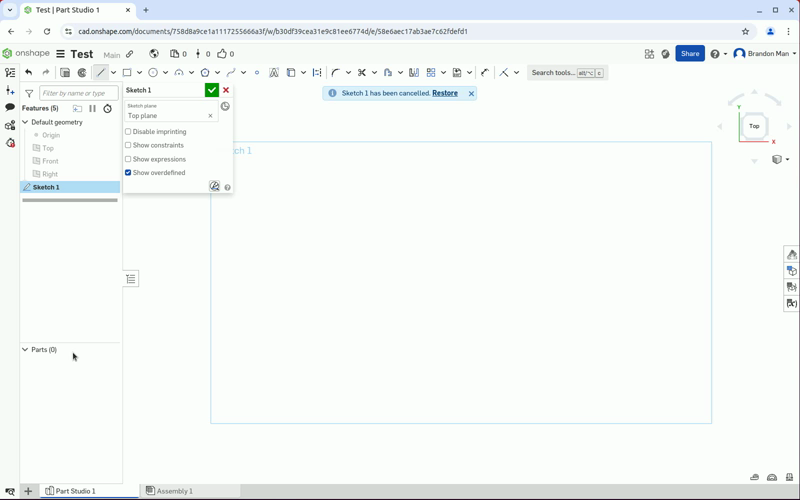
mouse_move(348, 311)
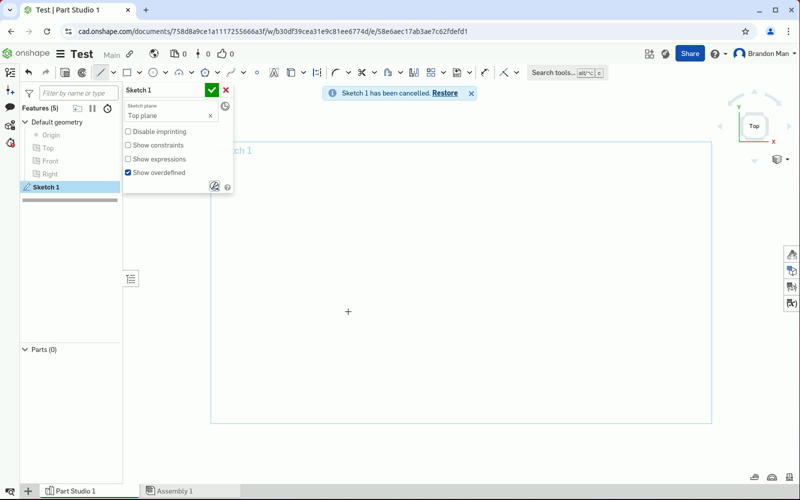
click(348, 311)
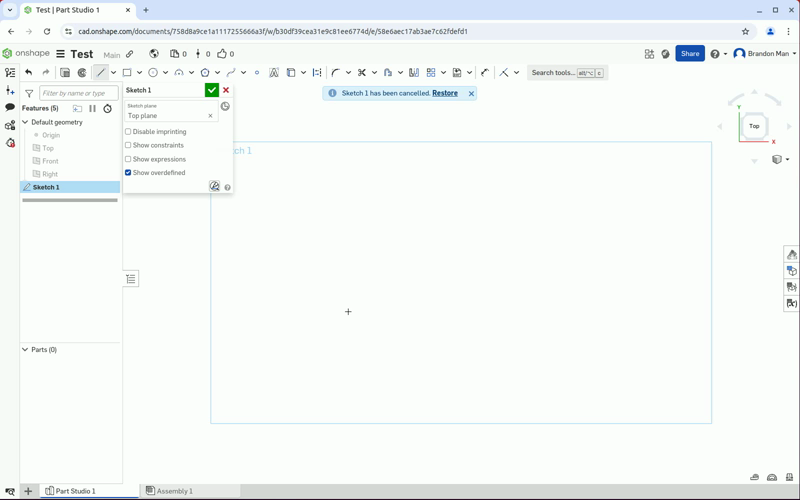
key_up(shift)
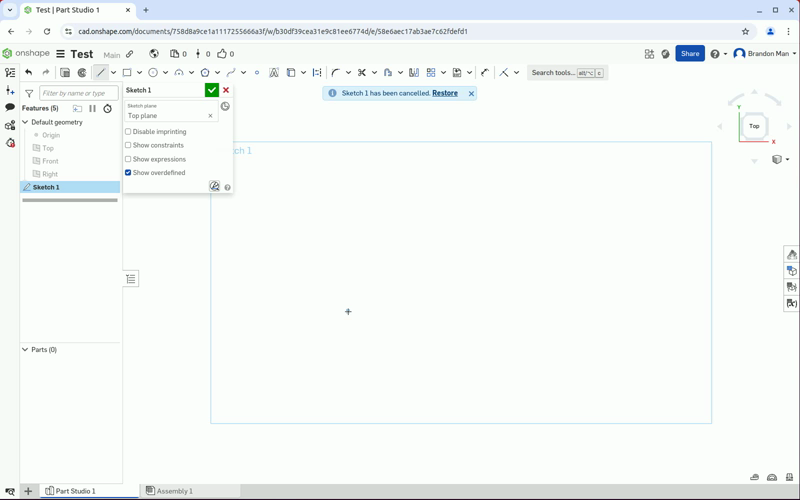
key_down(shift)
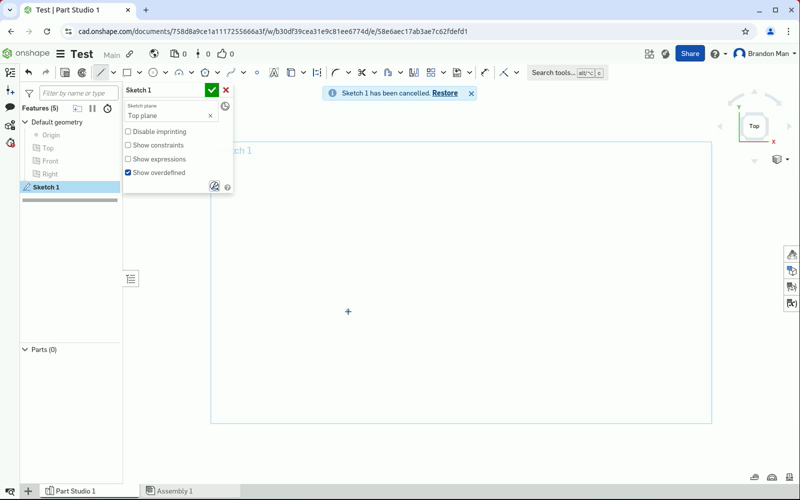
mouse_move(572, 311)
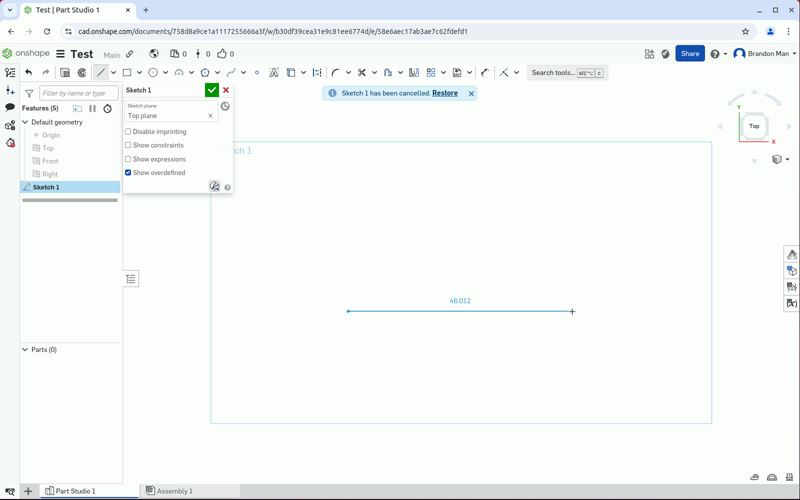
click(572, 311)
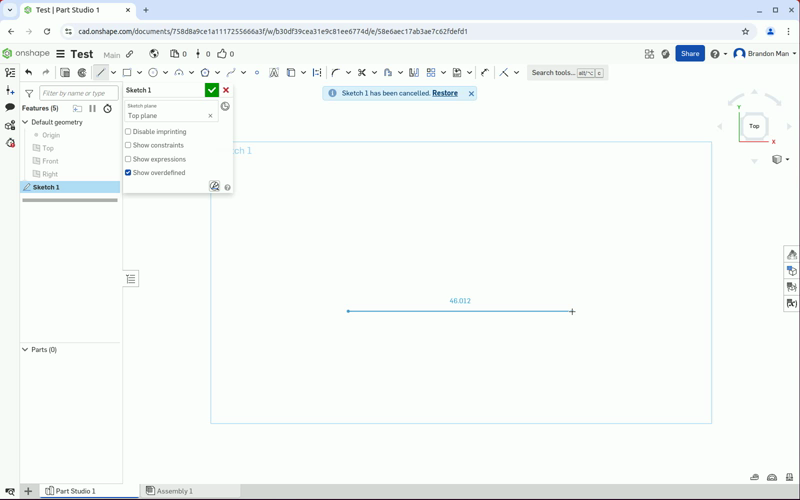
key_up(shift)
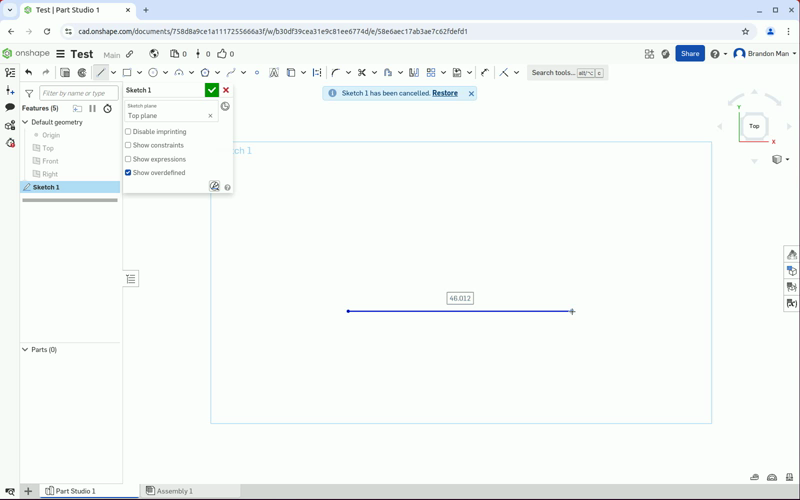
key_down(shift)
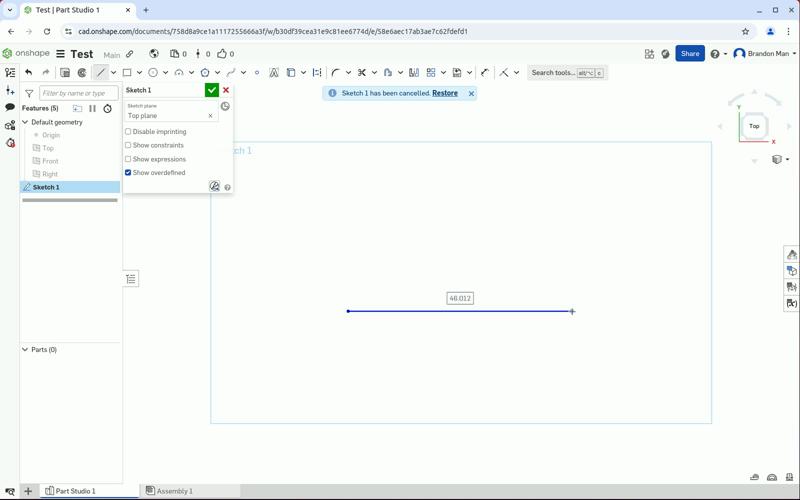
mouse_move(589, 311)
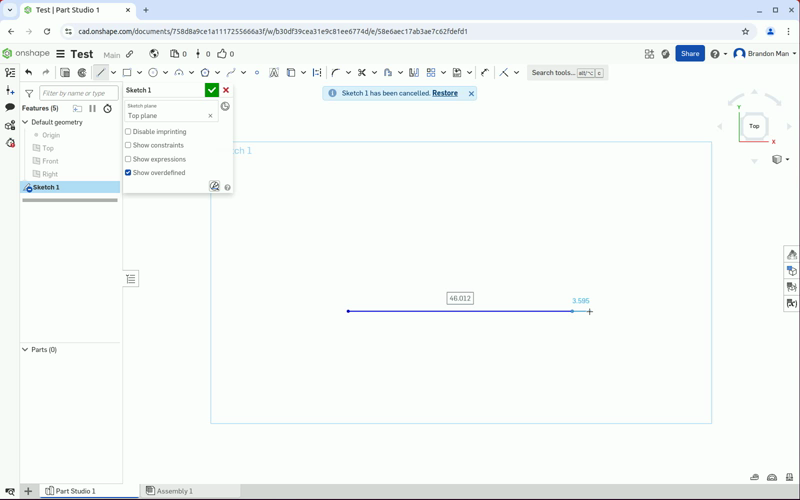
mouse_move(572, 254)
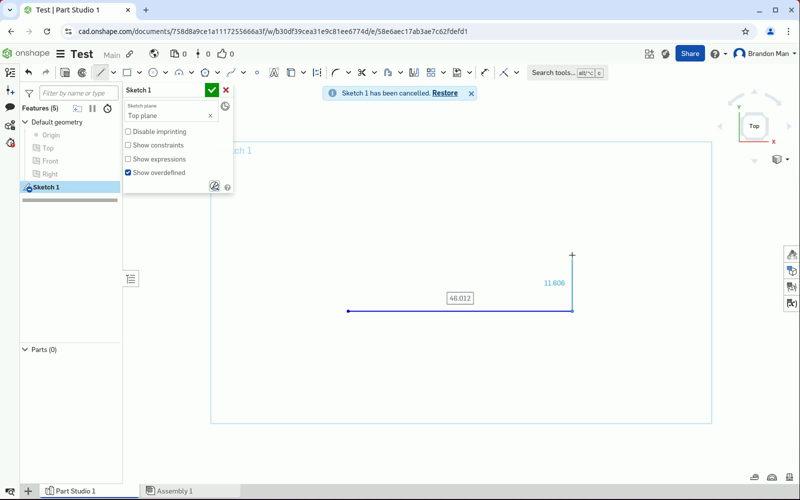
click(572, 254)
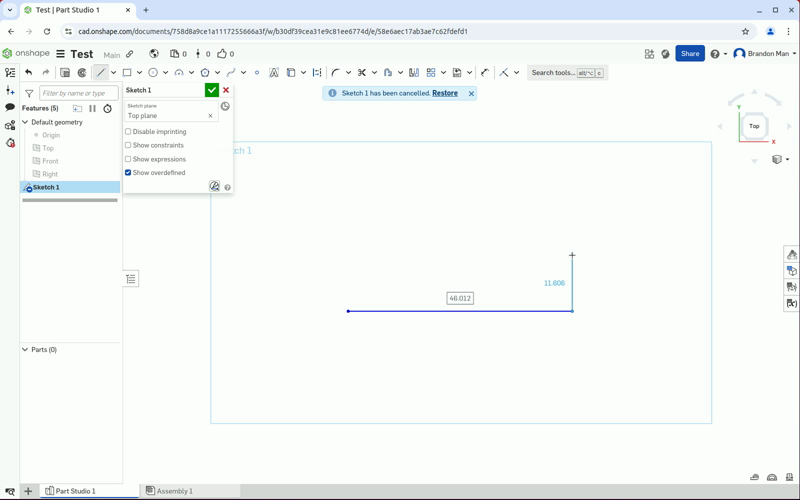
key_up(shift)
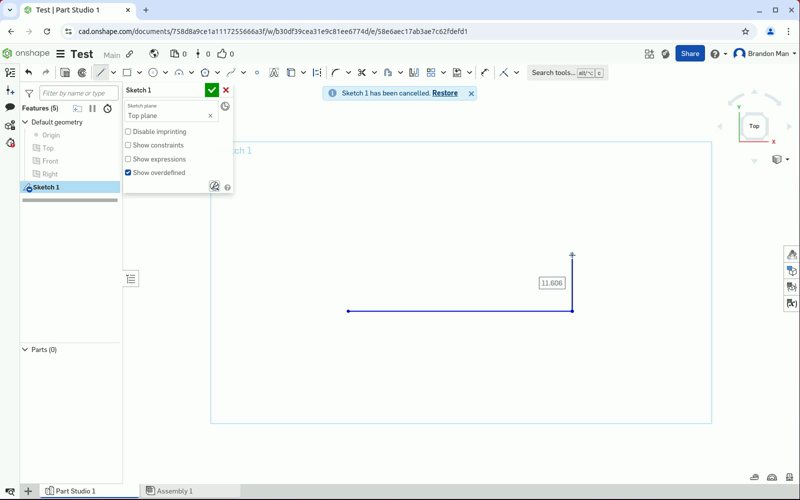
key_down(shift)
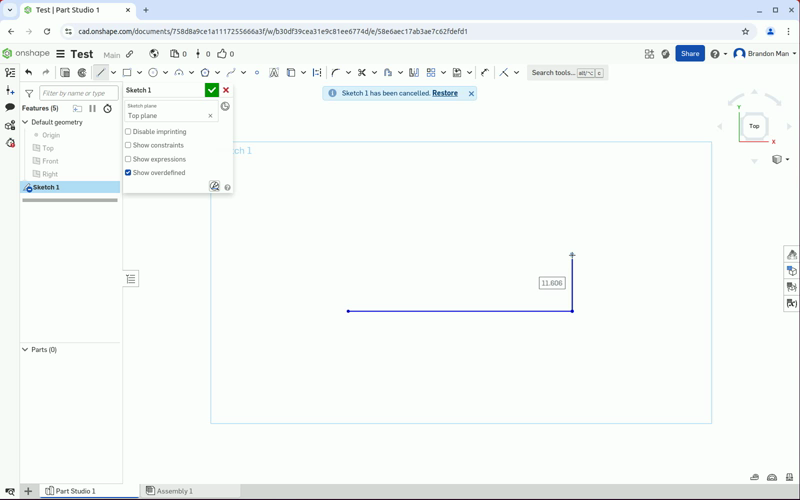
mouse_move(348, 254)
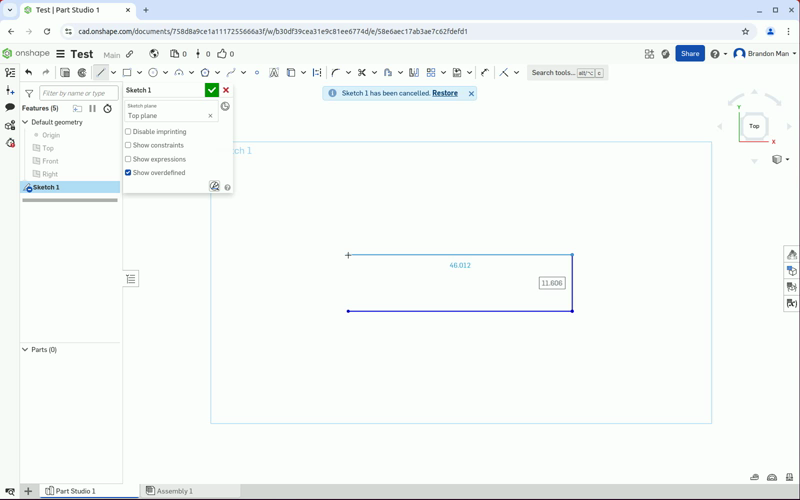
click(348, 254)
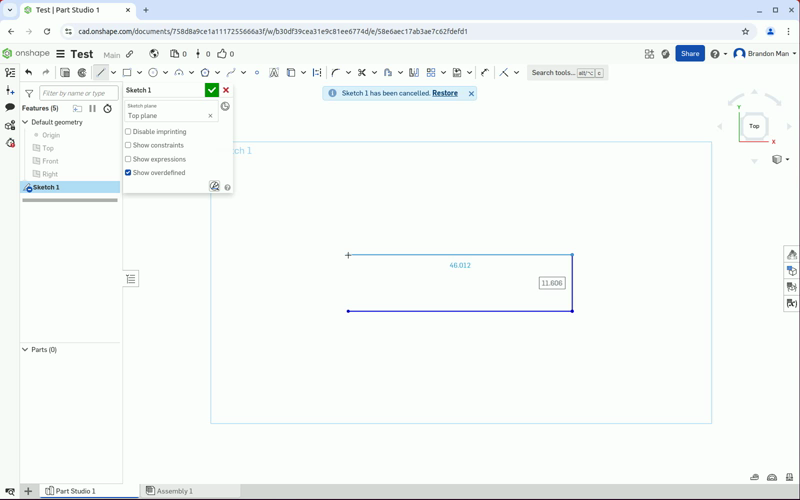
key_up(shift)
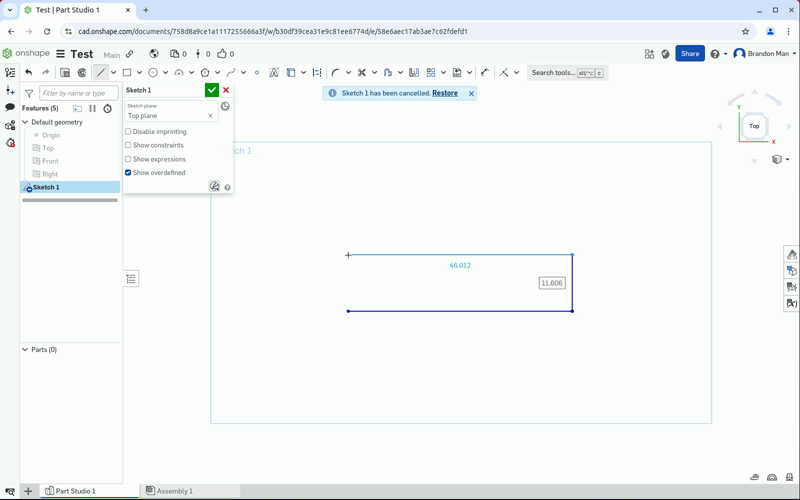
mouse_move(378, 254)
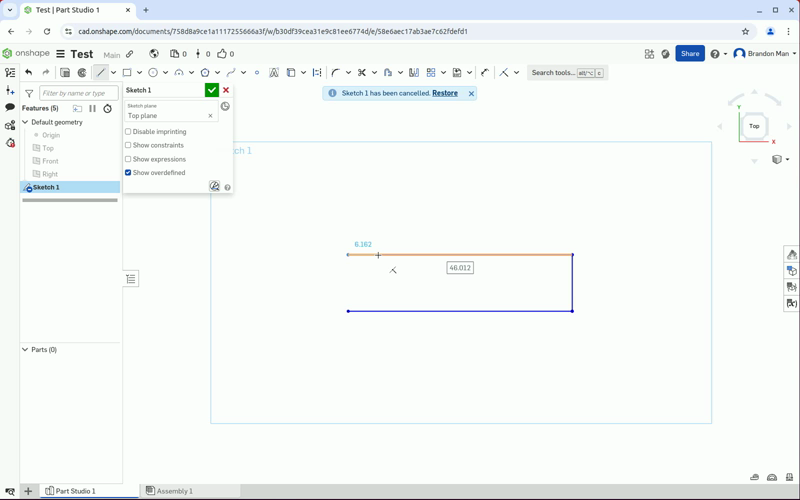
key_down(shift)
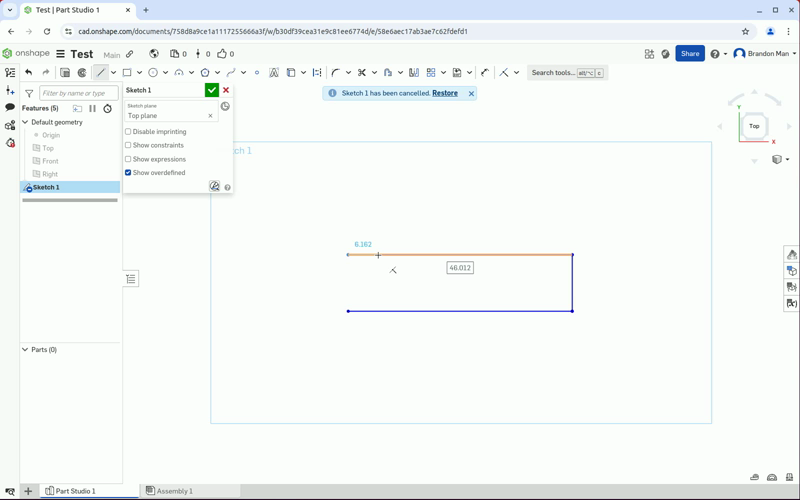
mouse_move(348, 311)
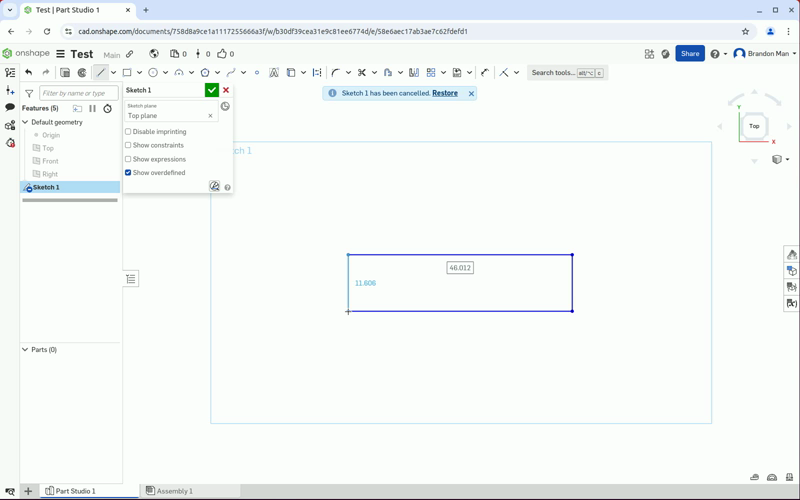
key_up(shift)
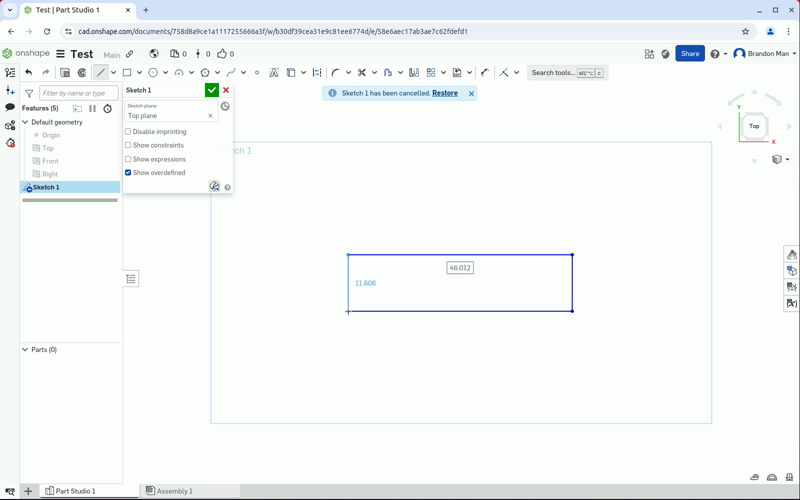
click(348, 311)
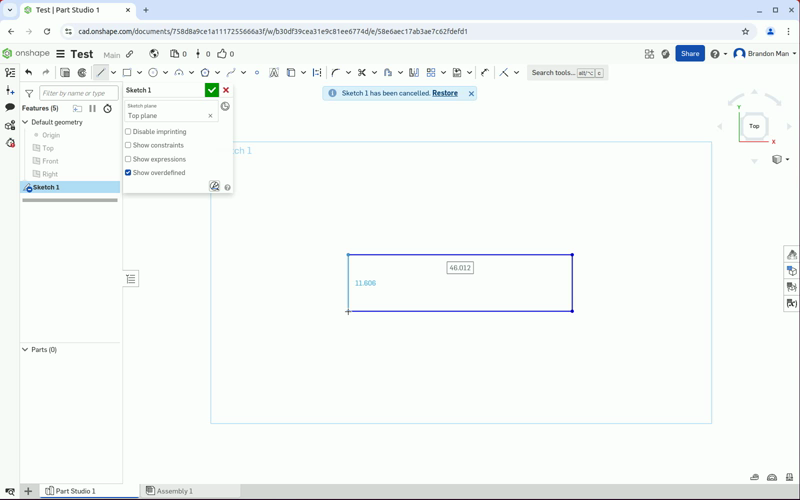
key(esc)
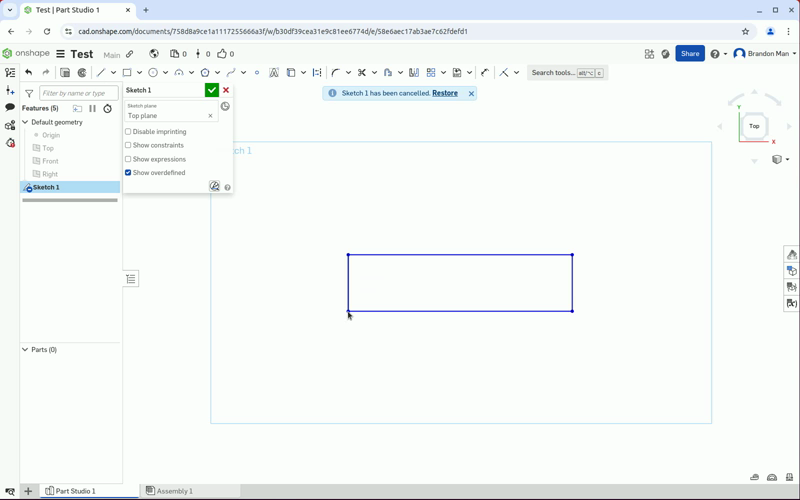
mouse_move(434, 294)
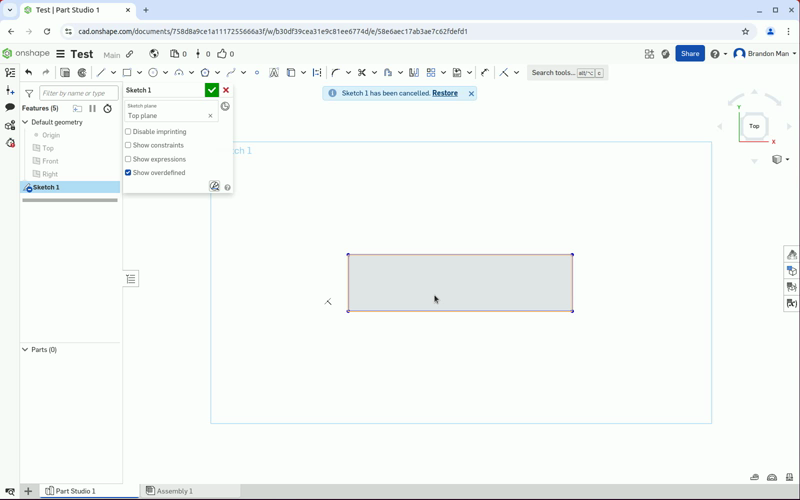
click(434, 294)
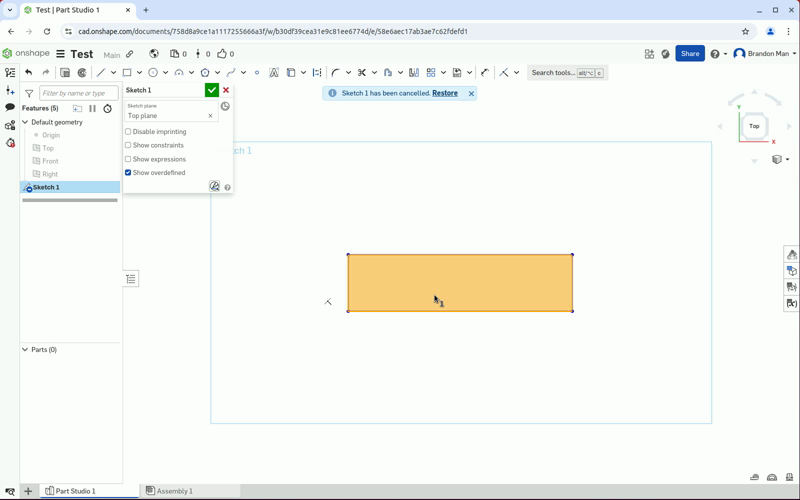
mouse_move(73, 352)
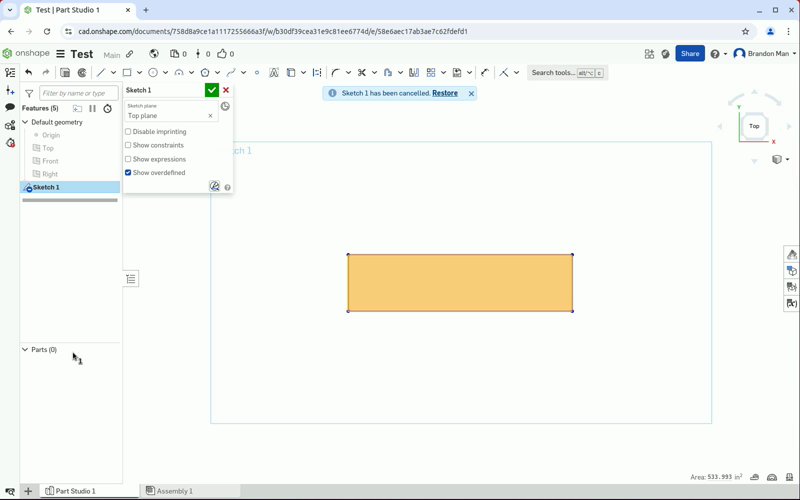
key(shift+y)
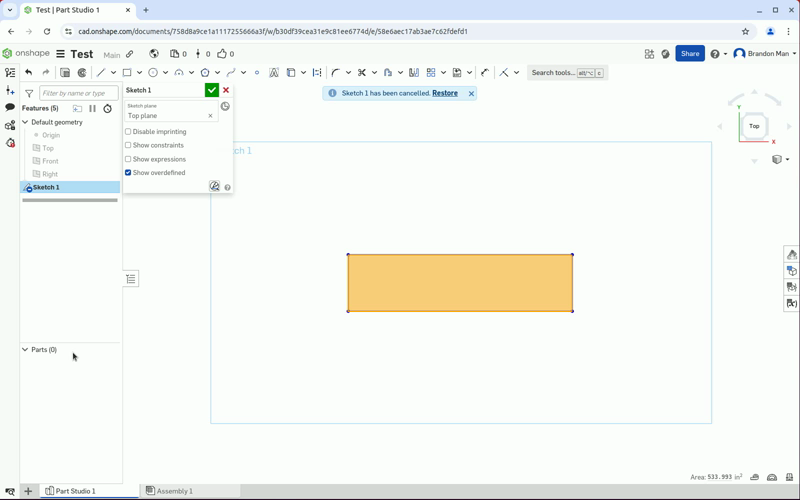
key(shift+e)
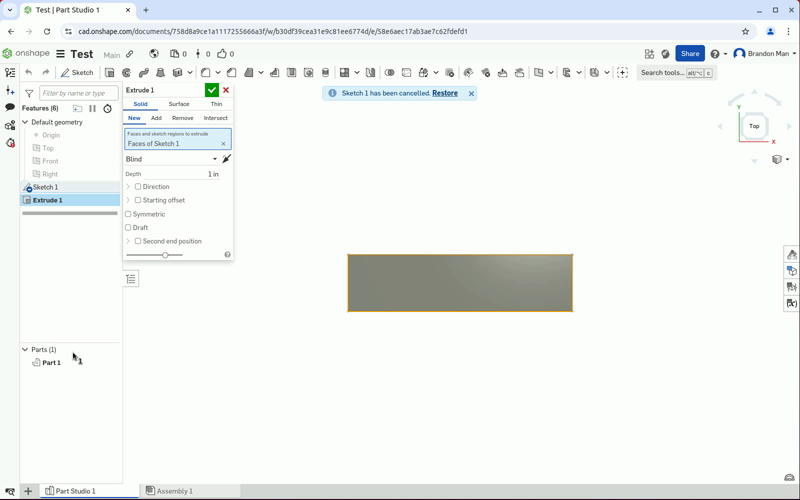
mouse_move(143, 106)
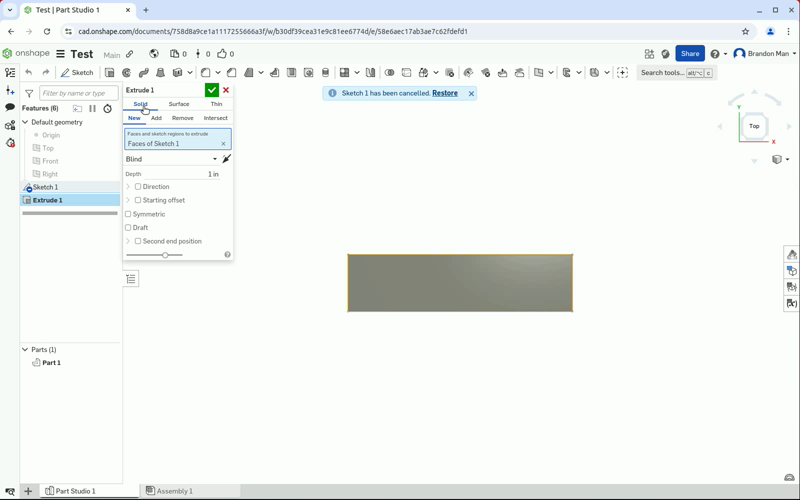
click(143, 106)
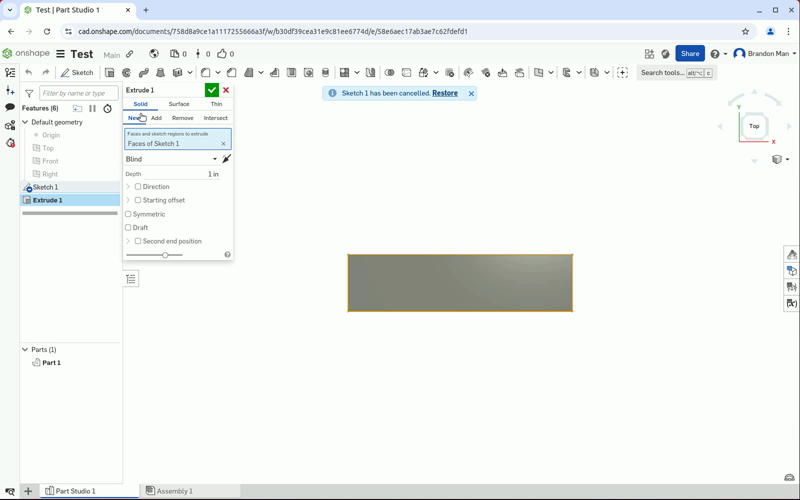
mouse_move(137, 120)
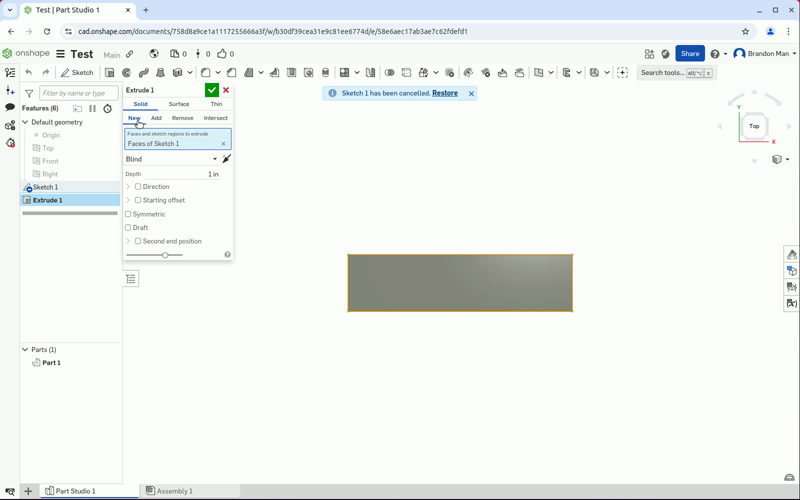
click(137, 120)
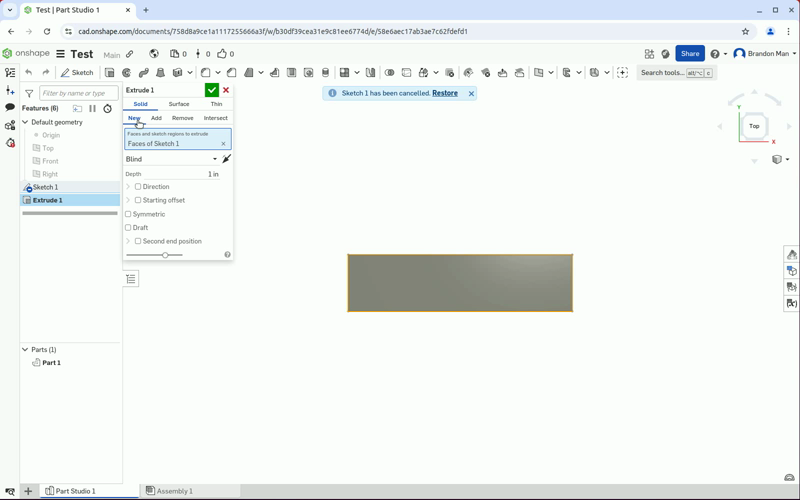
key(tab, 4)
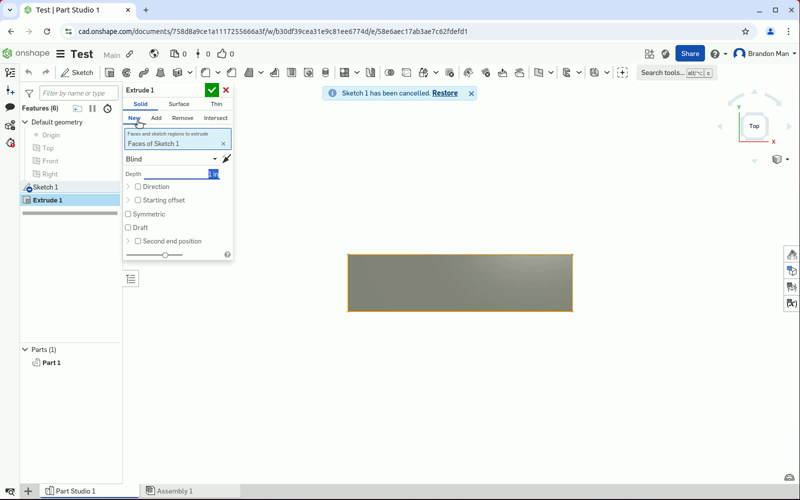
text(-0.241)
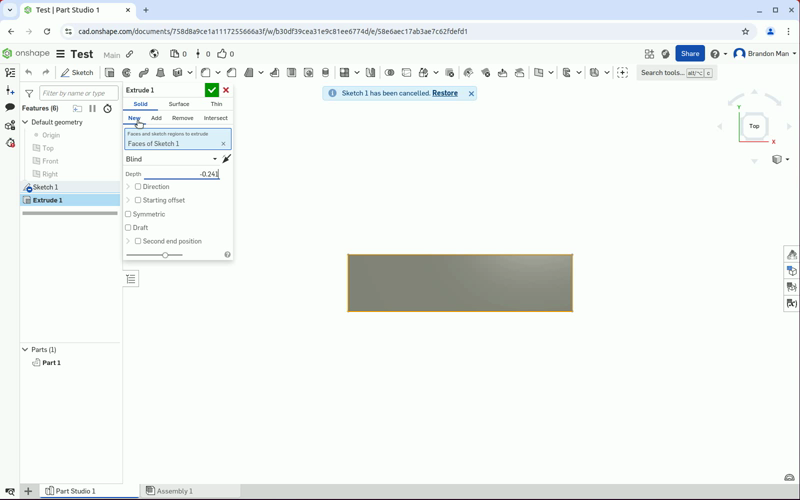
key(enter)
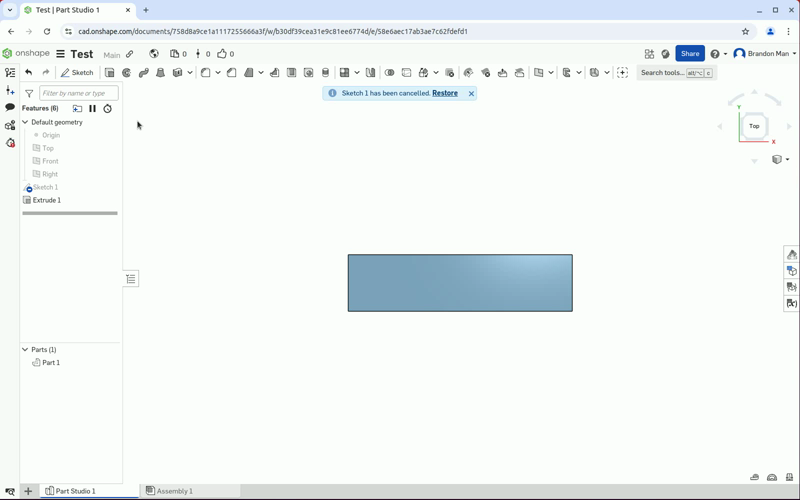
key(shift+h)
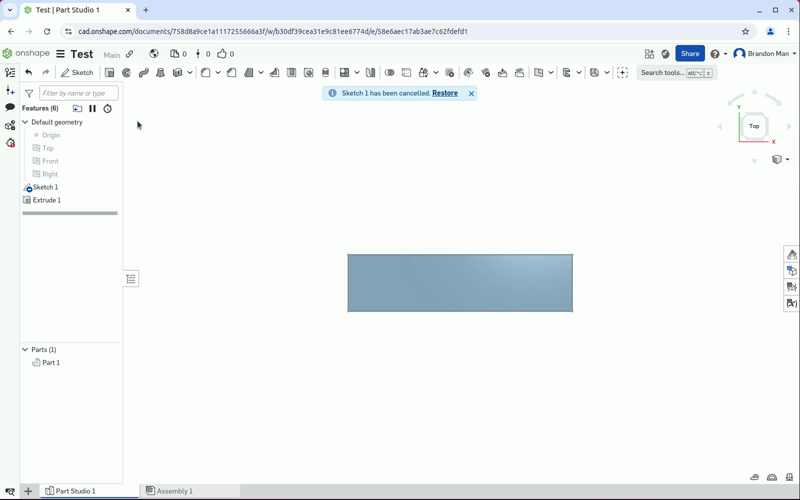
key(shift+h)
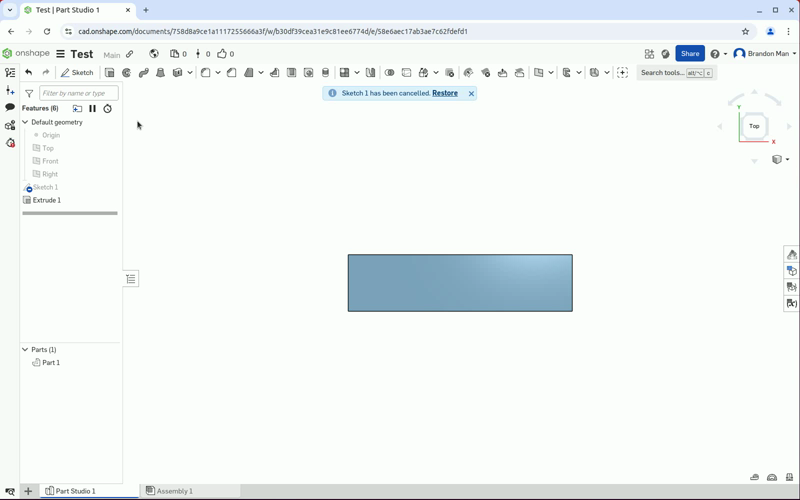
mouse_move(73, 189)
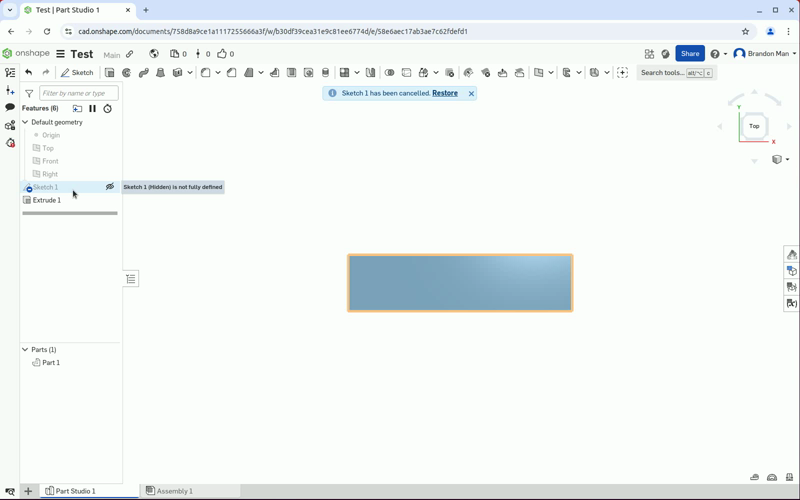
click(73, 189)
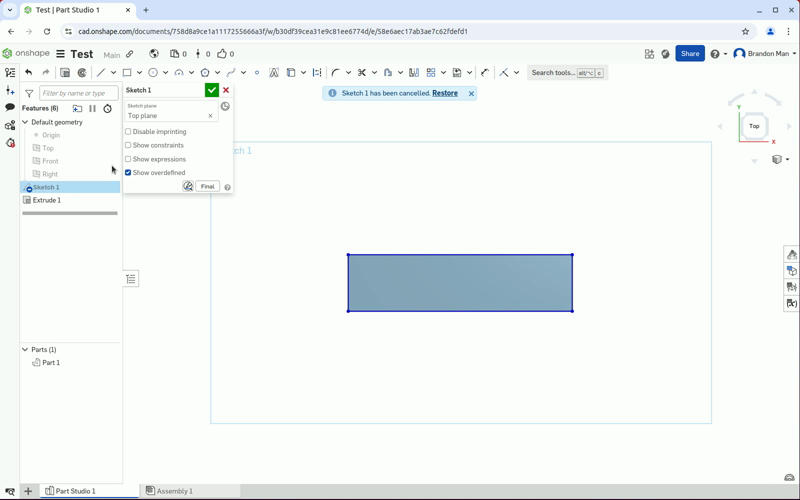
mouse_move(229, 92)
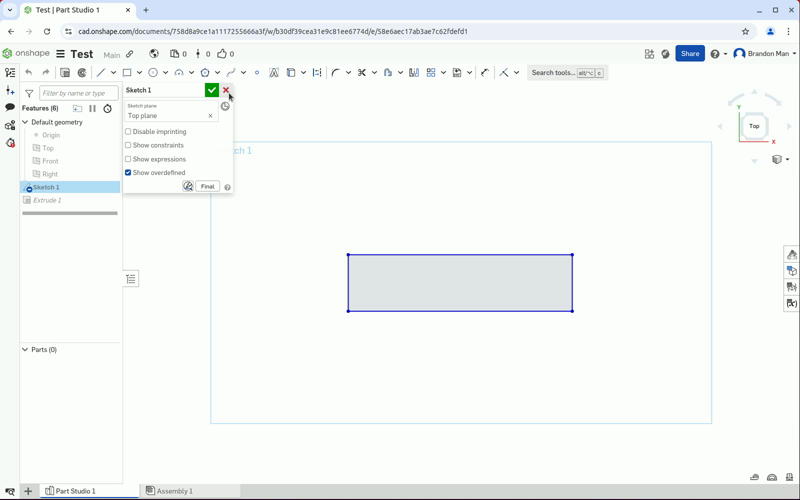
click(229, 92)
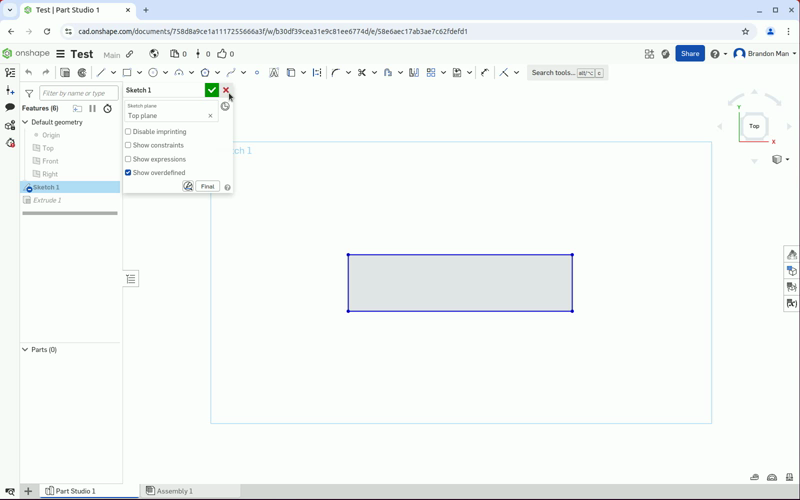
key(shift+s)
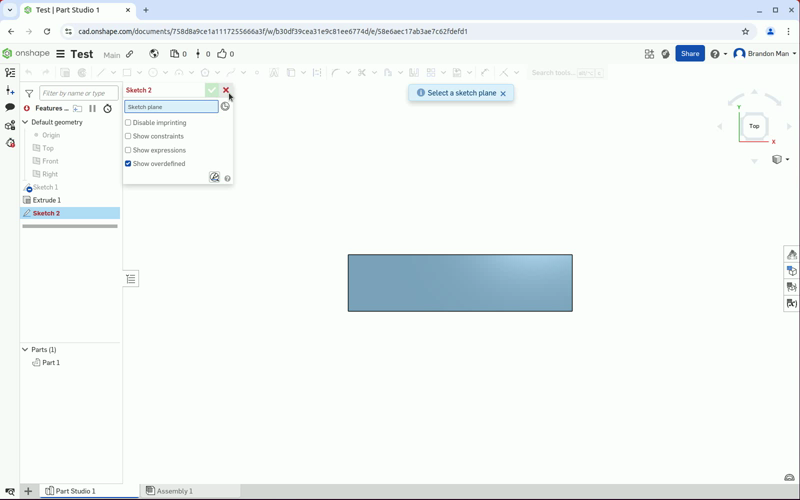
mouse_move(73, 150)
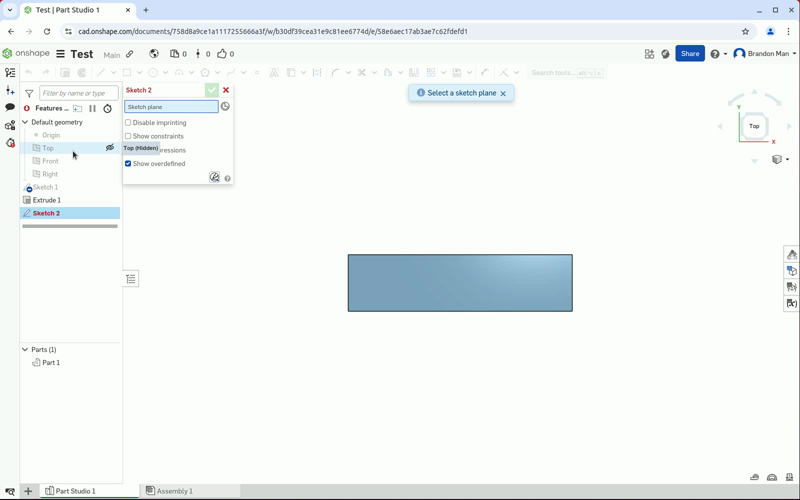
click(73, 150)
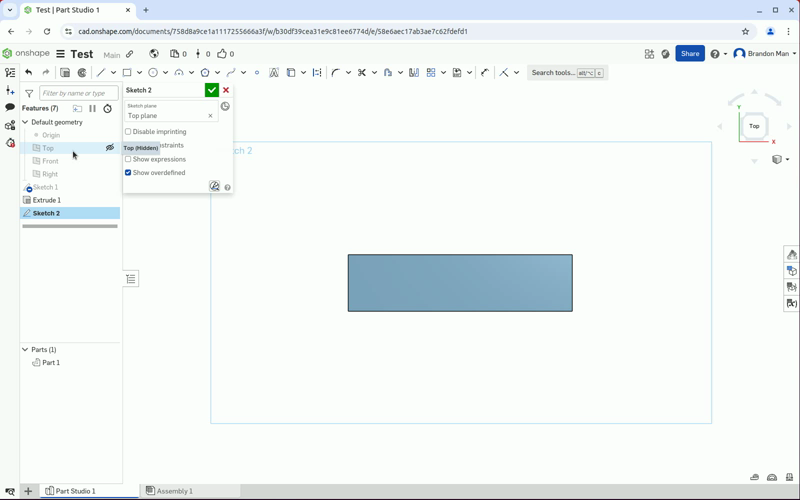
mouse_move(73, 352)
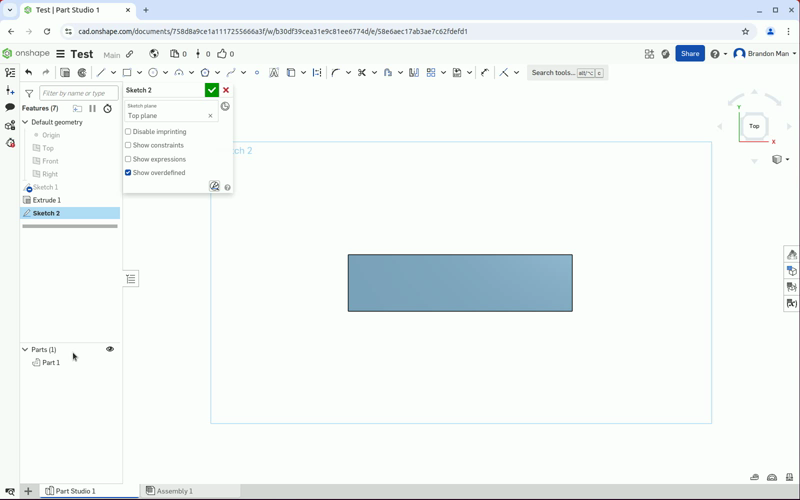
key(y)
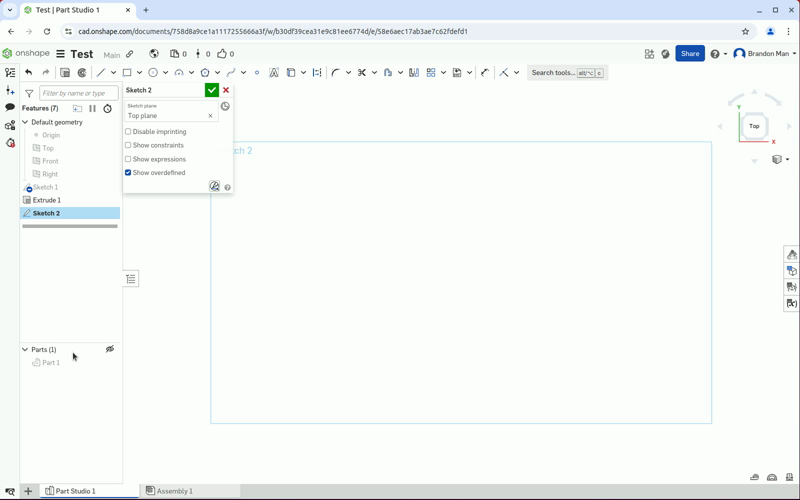
key(l)
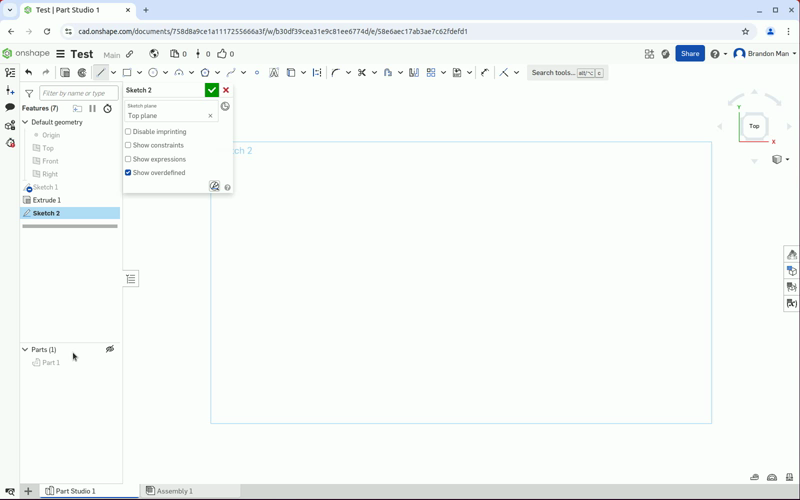
key_down(shift)
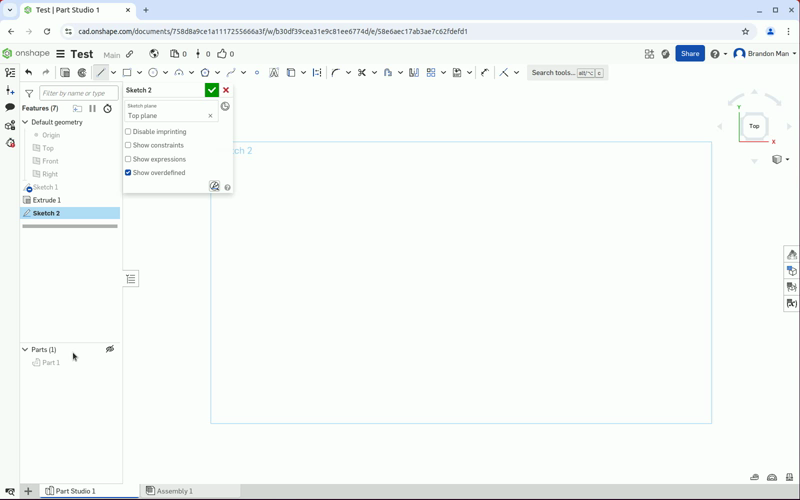
mouse_move(348, 311)
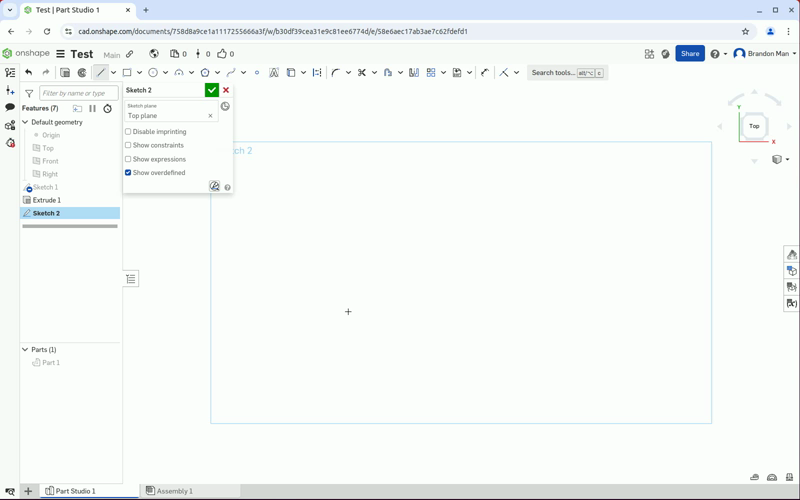
click(348, 311)
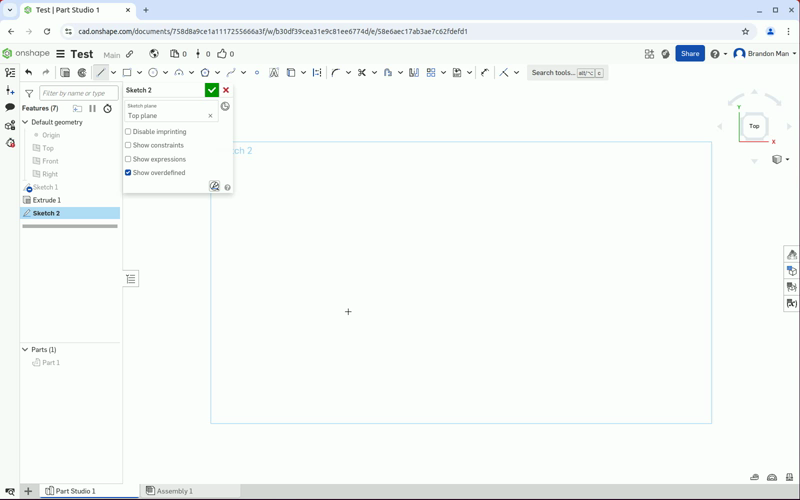
key_up(shift)
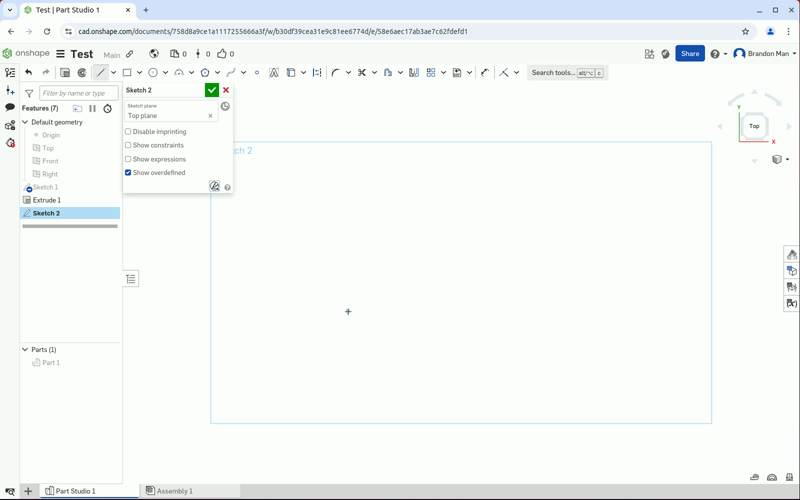
key_down(shift)
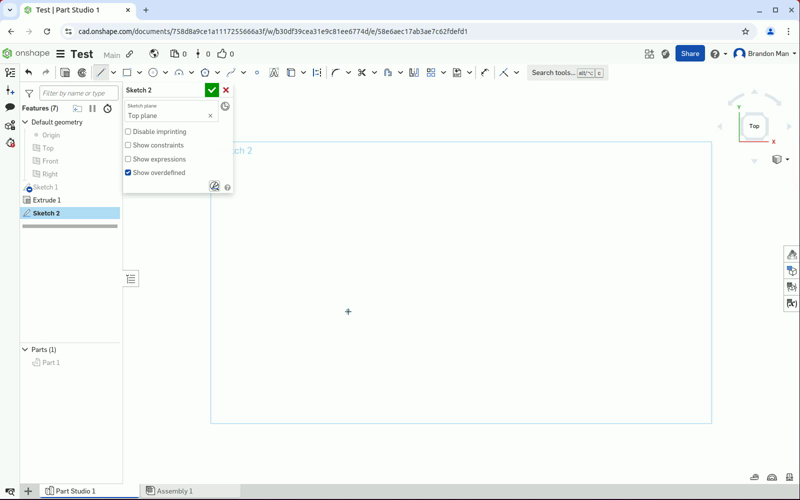
mouse_move(503, 311)
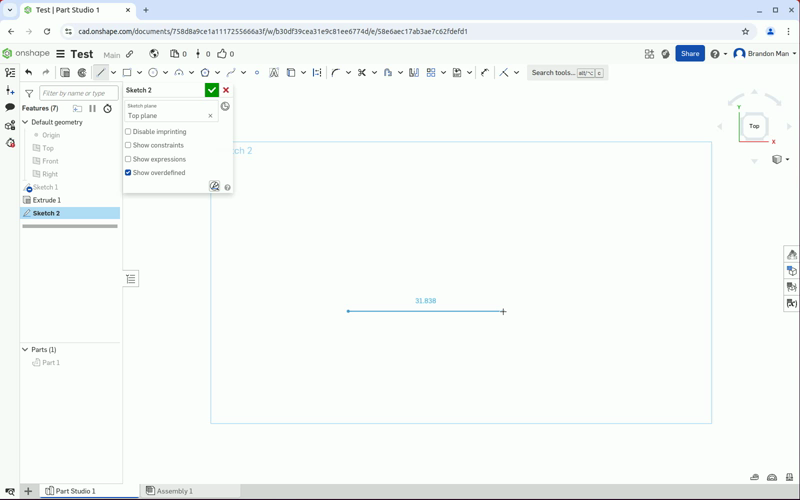
click(503, 311)
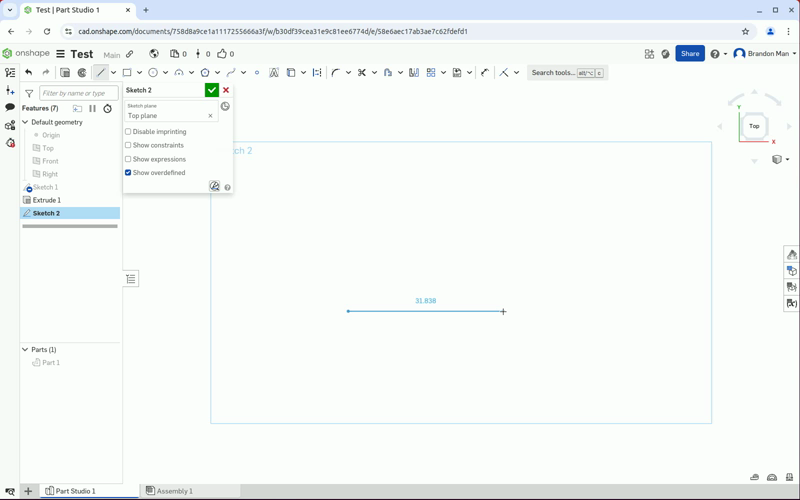
key_up(shift)
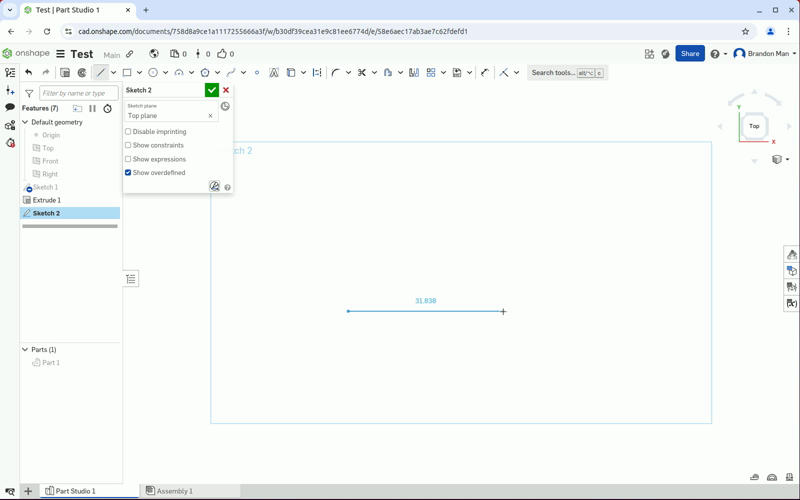
key_down(shift)
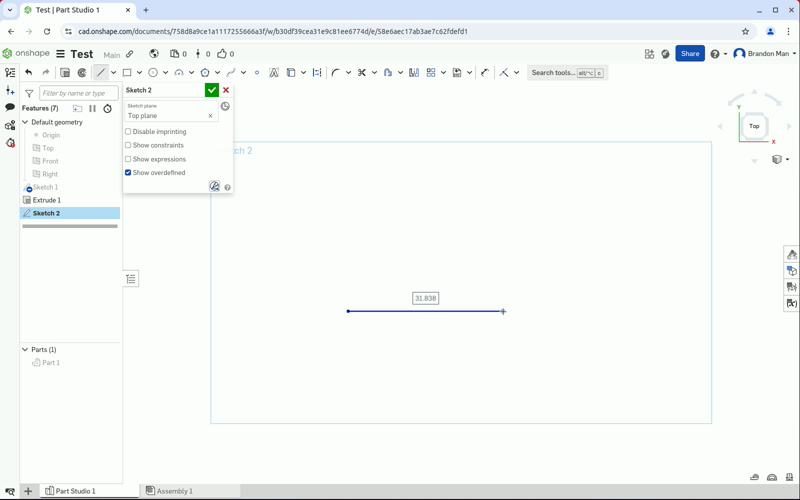
mouse_move(533, 311)
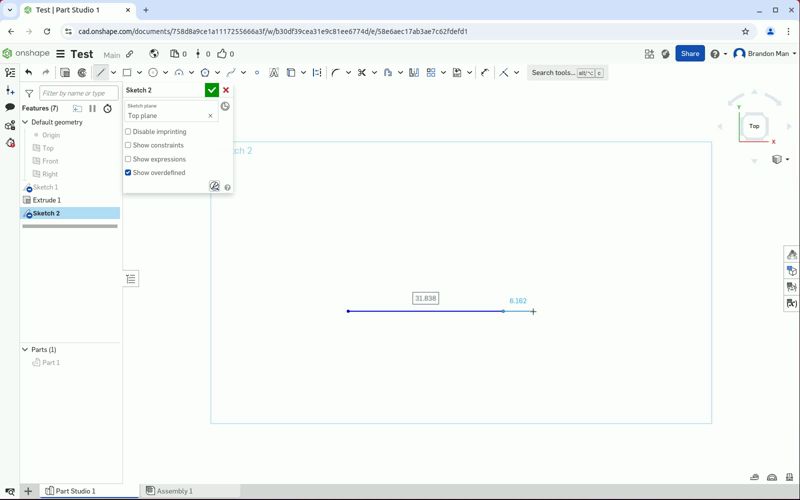
mouse_move(508, 297)
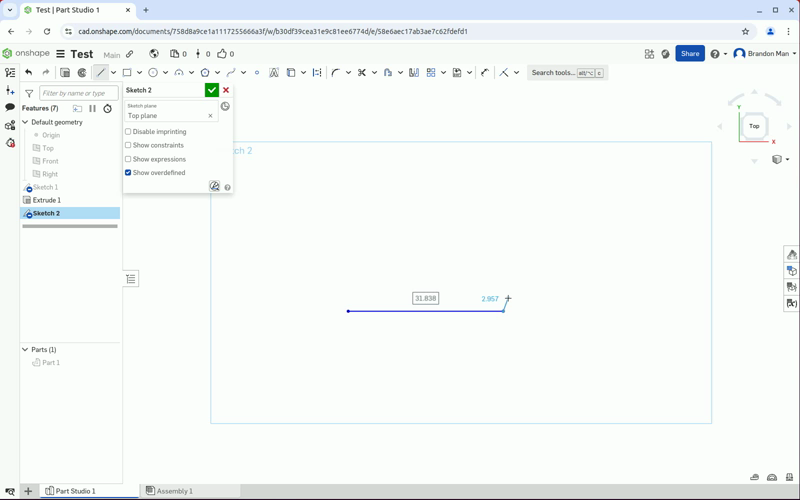
click(508, 297)
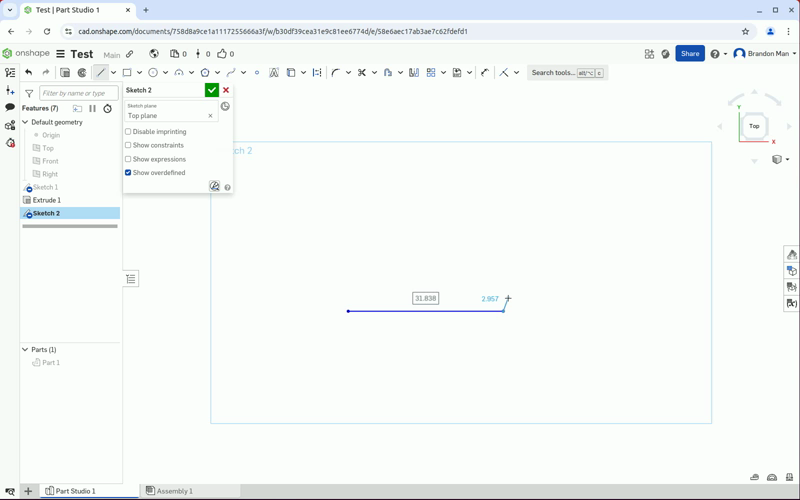
key_up(shift)
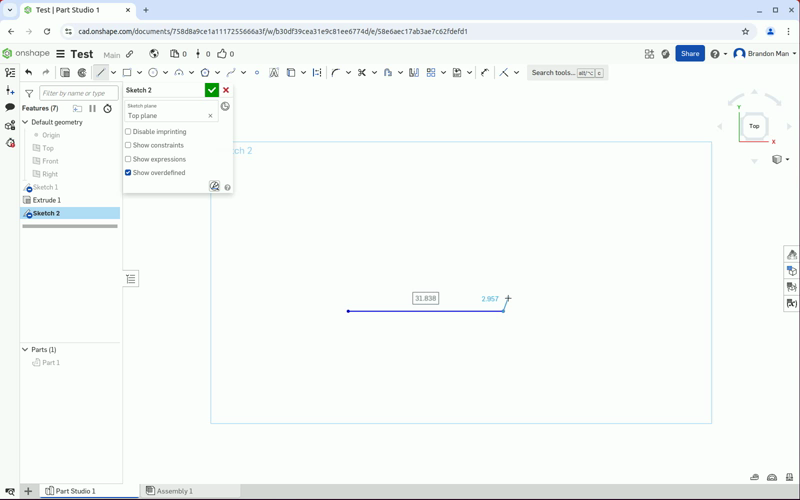
key_down(shift)
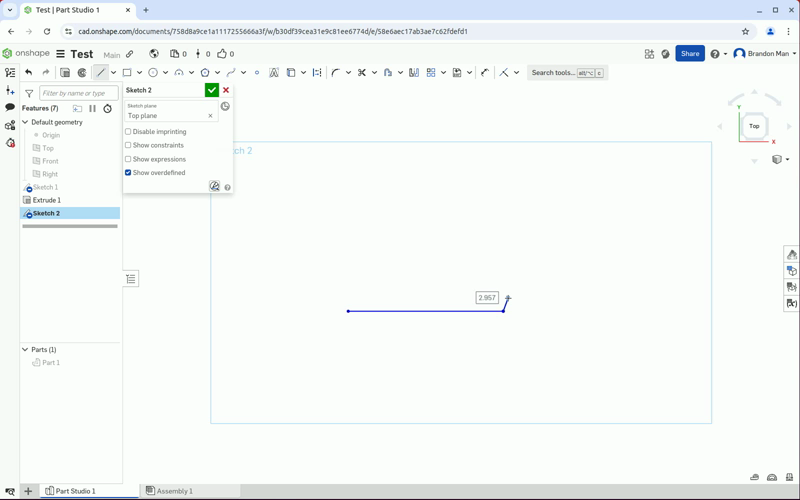
mouse_move(538, 297)
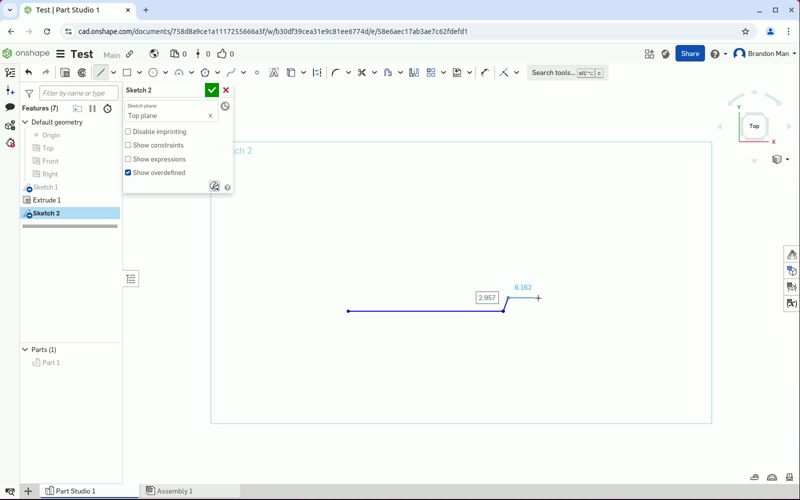
mouse_move(508, 255)
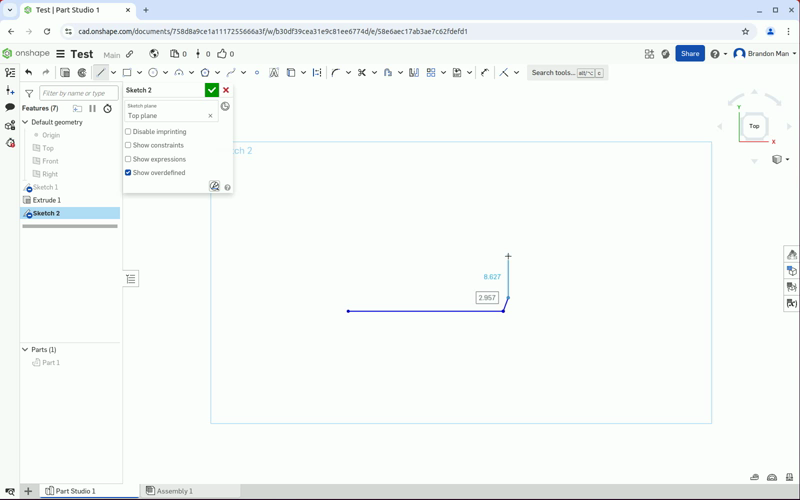
click(508, 255)
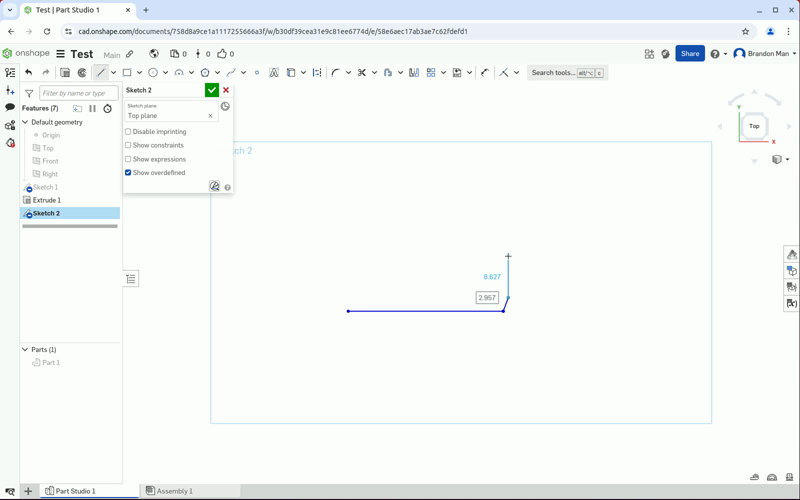
key_up(shift)
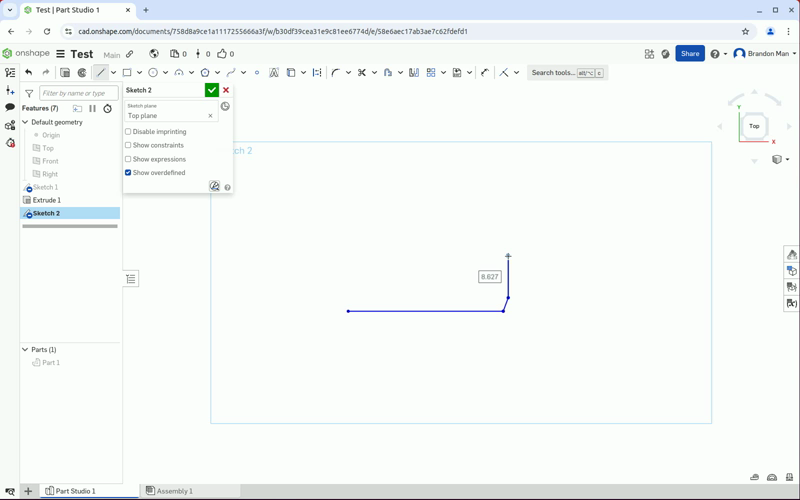
key_down(shift)
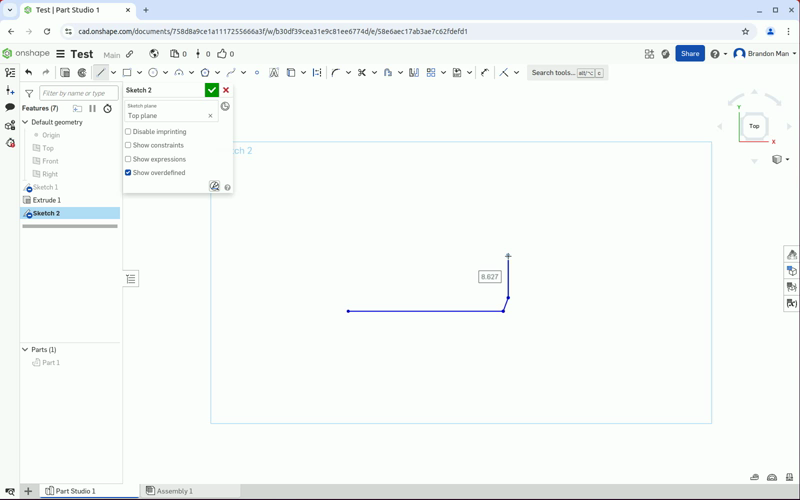
mouse_move(419, 255)
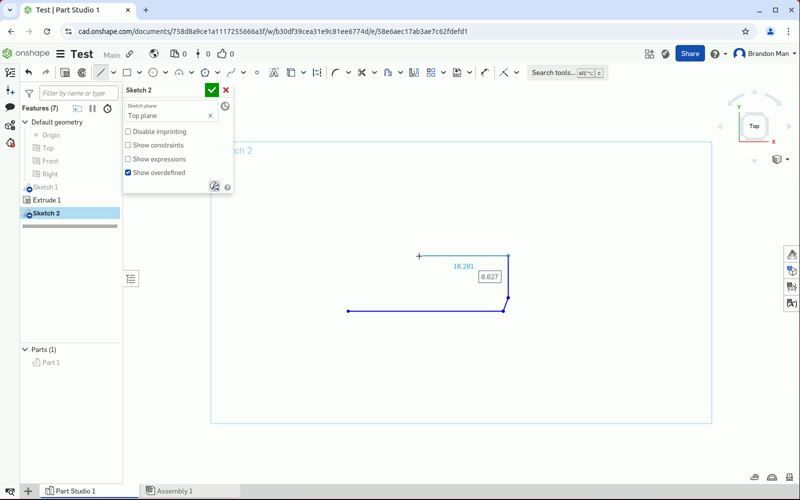
click(419, 255)
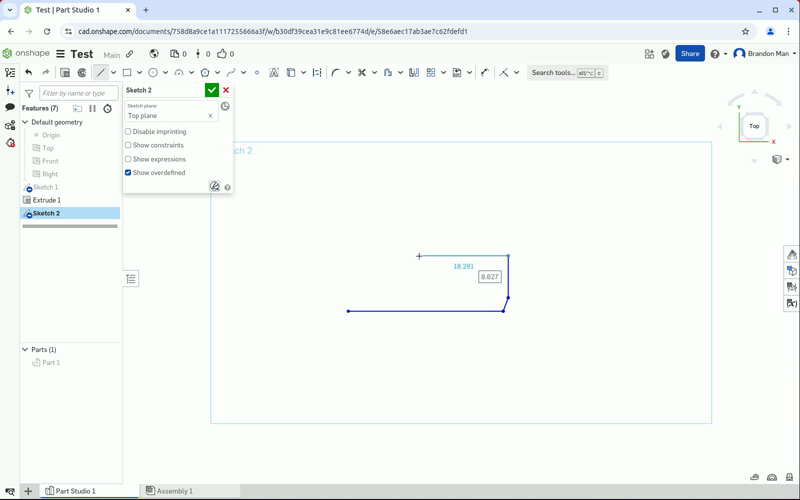
key_up(shift)
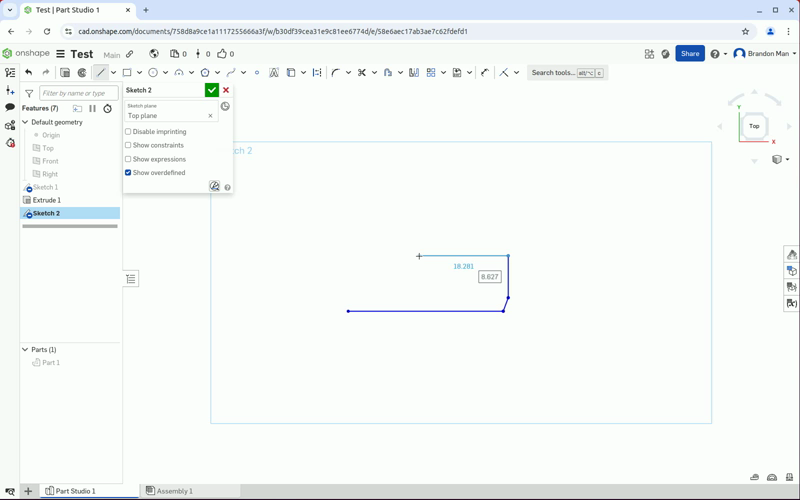
key_down(shift)
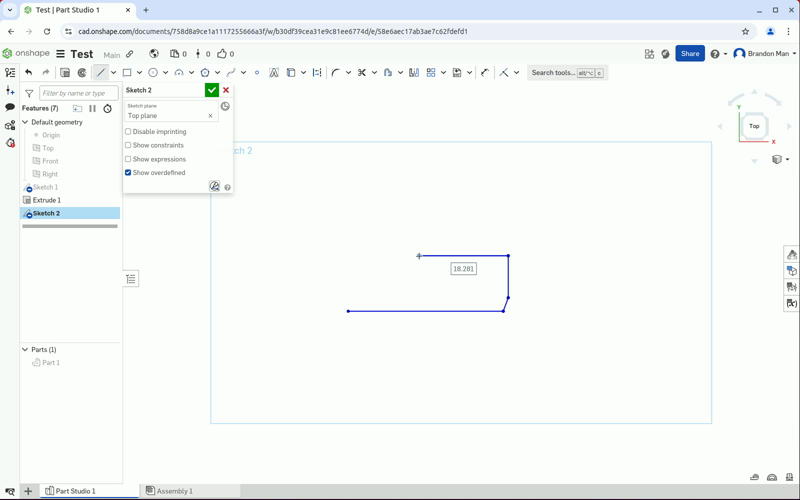
mouse_move(449, 255)
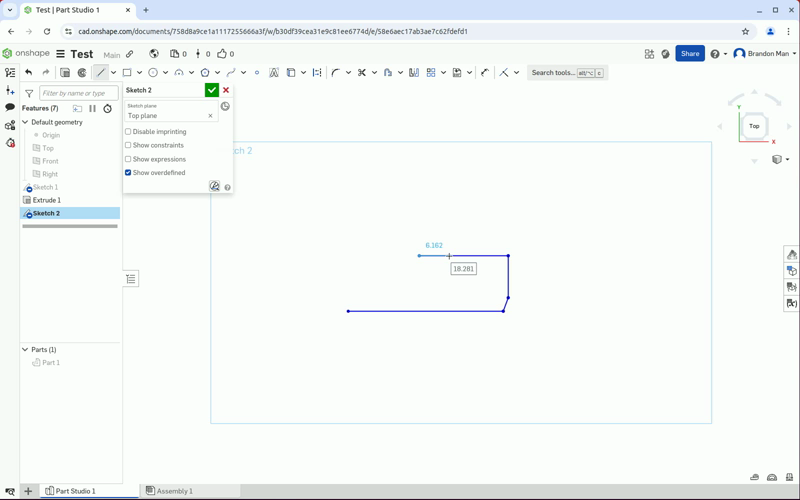
mouse_move(419, 292)
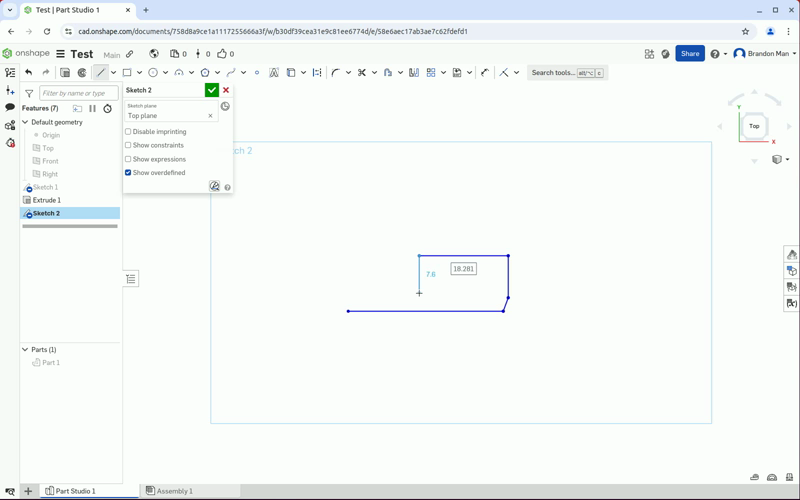
click(419, 292)
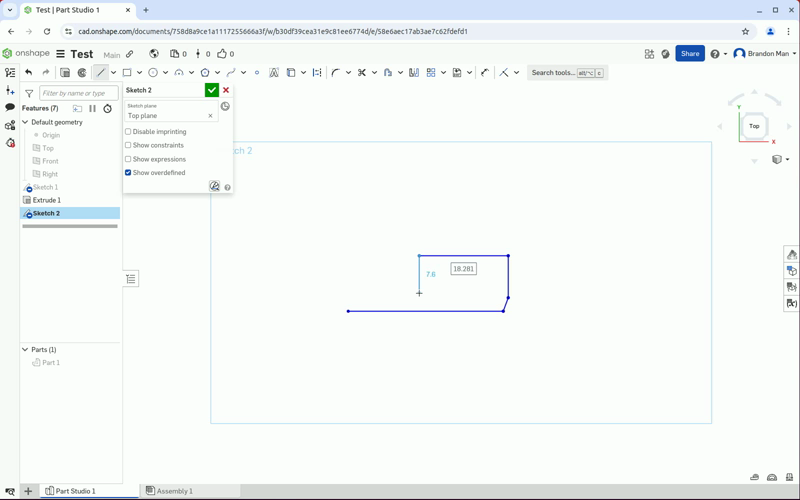
key_up(shift)
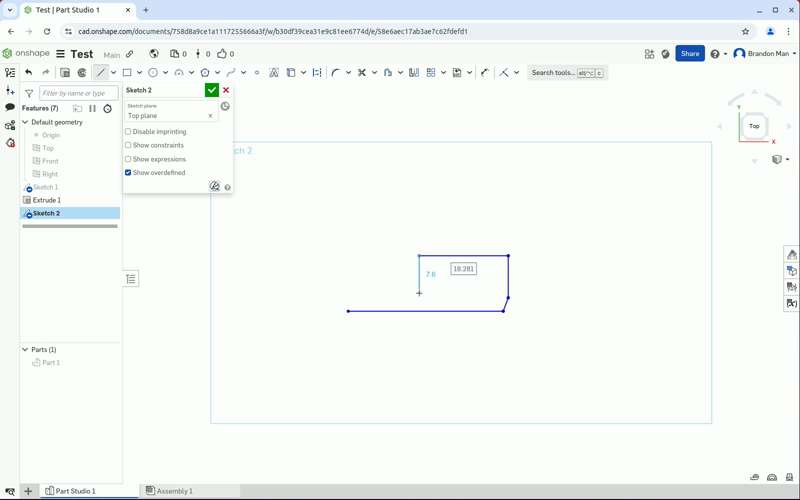
key_down(shift)
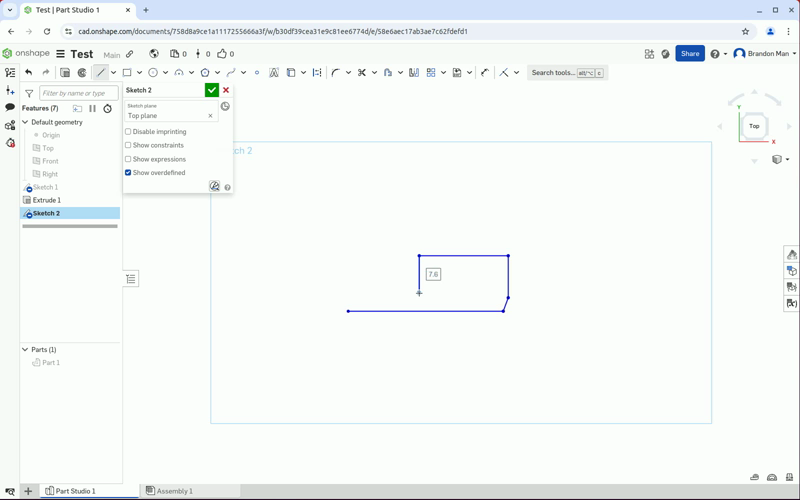
mouse_move(348, 292)
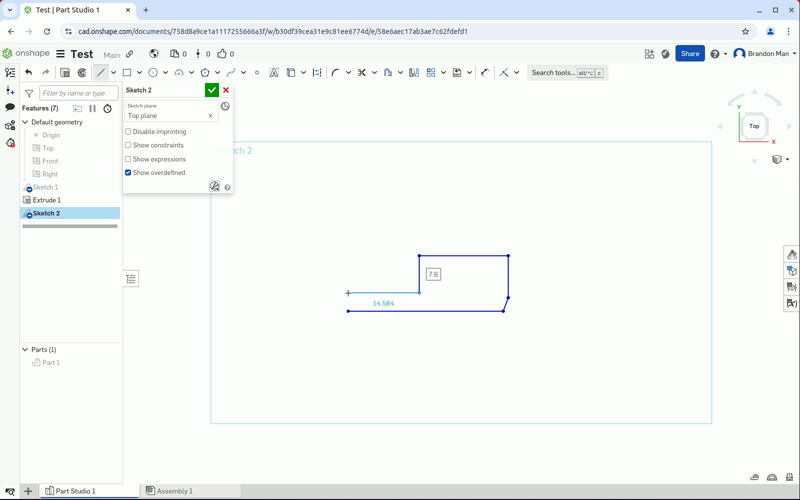
click(348, 292)
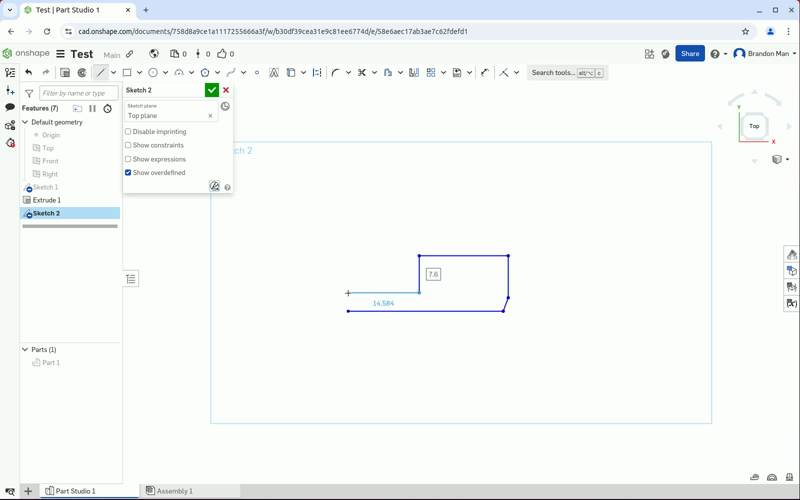
key_up(shift)
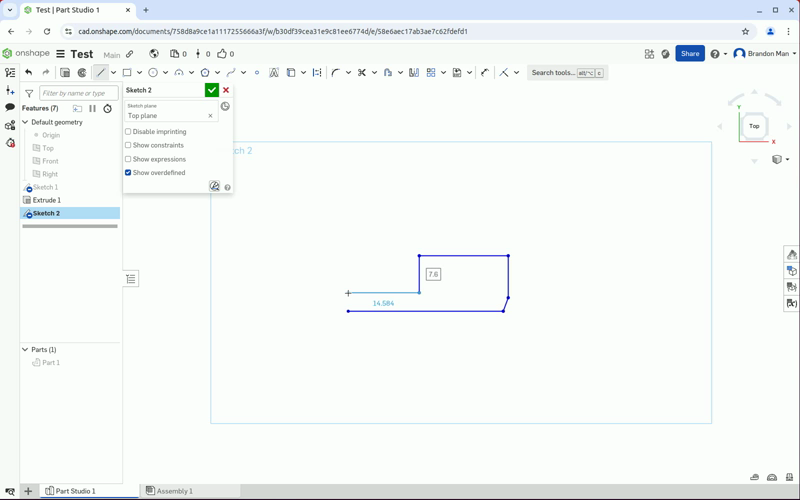
mouse_move(378, 292)
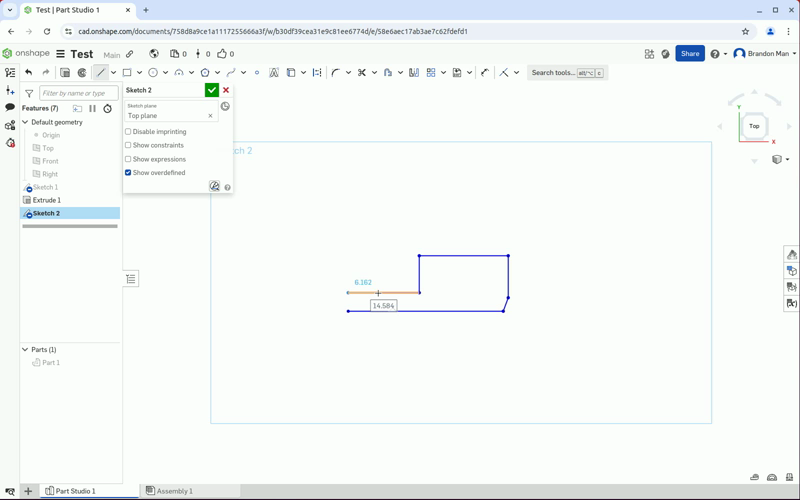
key_down(shift)
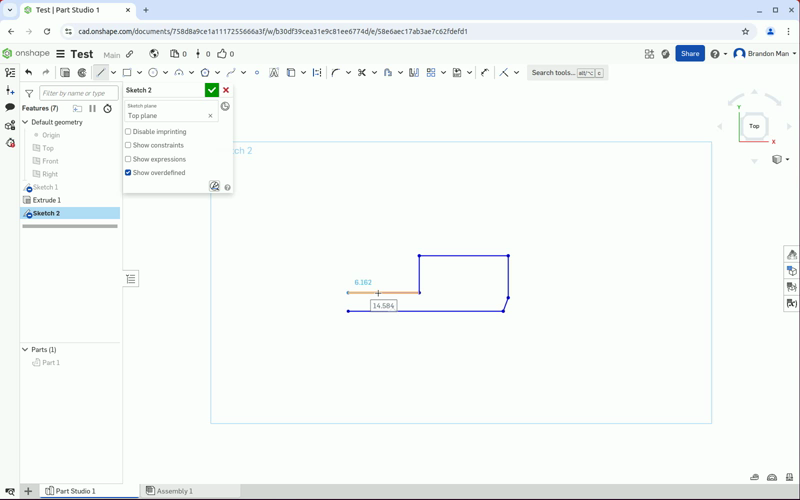
mouse_move(348, 311)
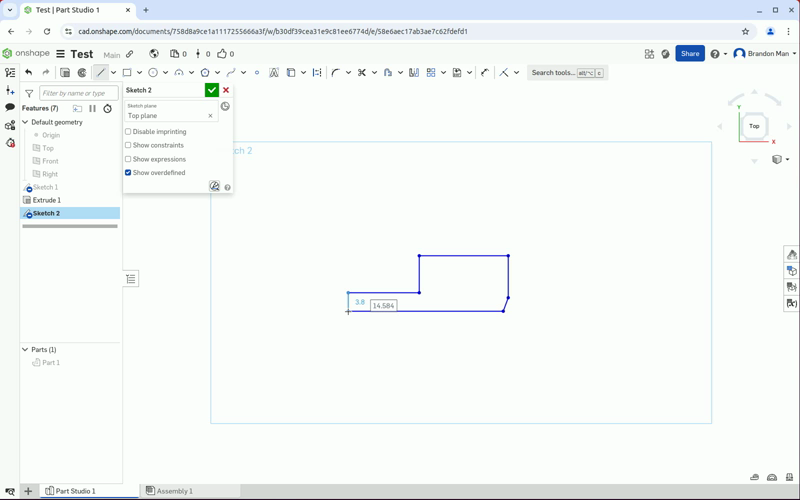
key_up(shift)
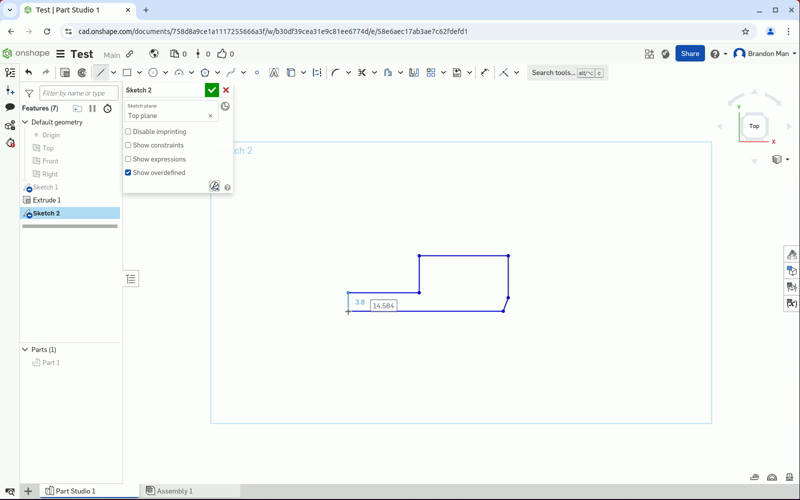
click(348, 311)
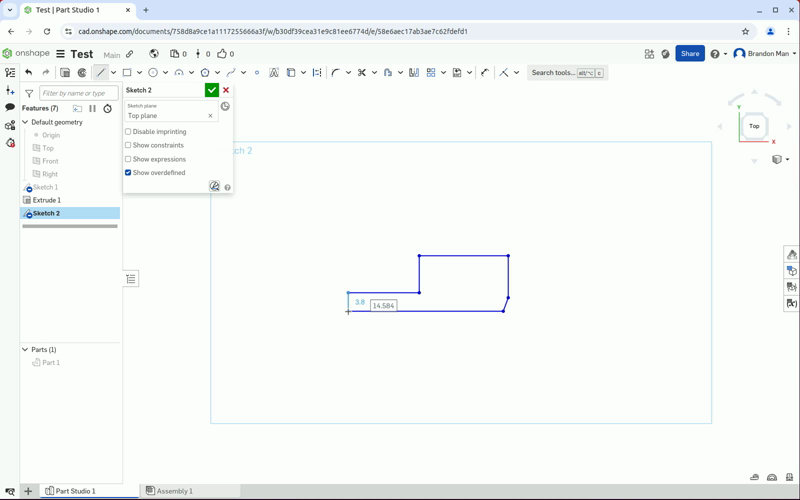
key(esc)
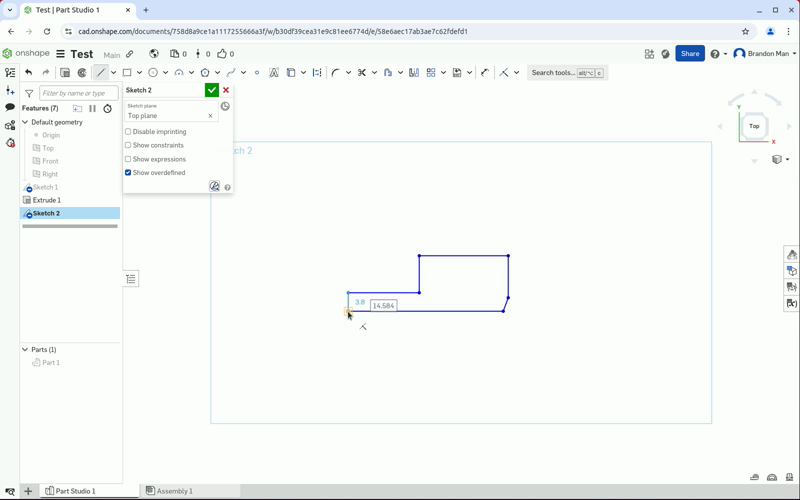
mouse_move(466, 261)
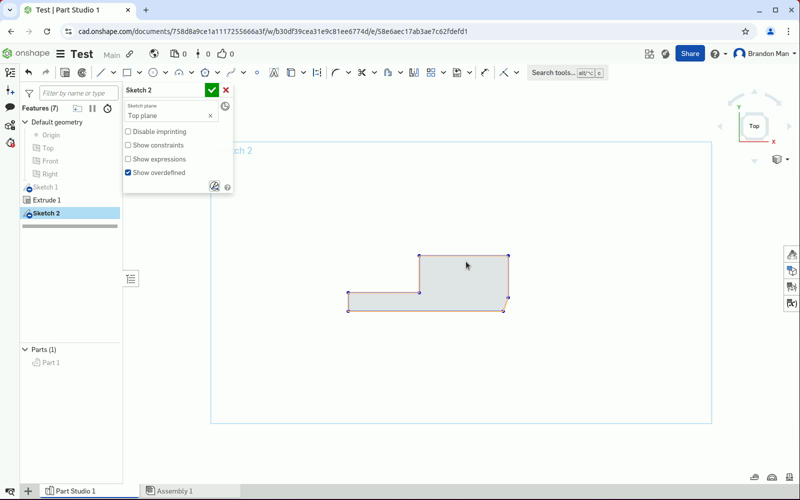
click(466, 261)
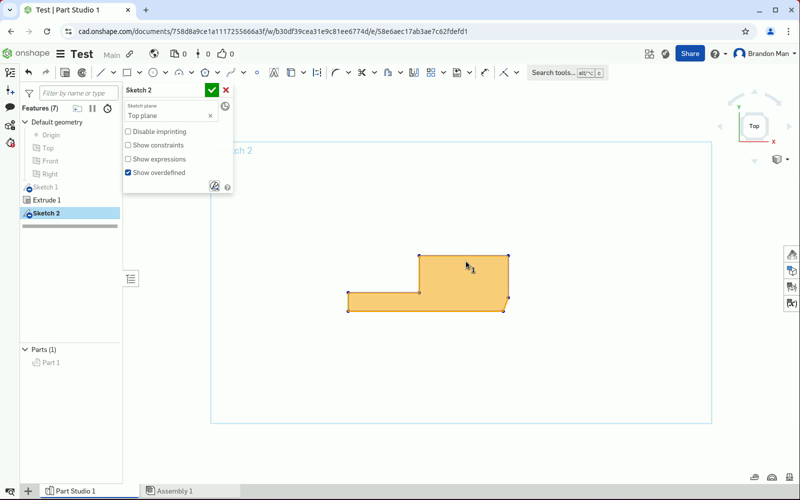
mouse_move(73, 352)
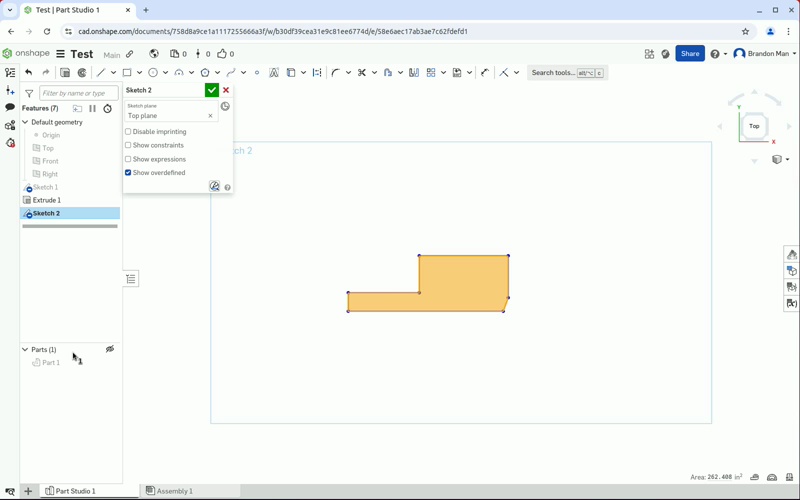
key(shift+y)
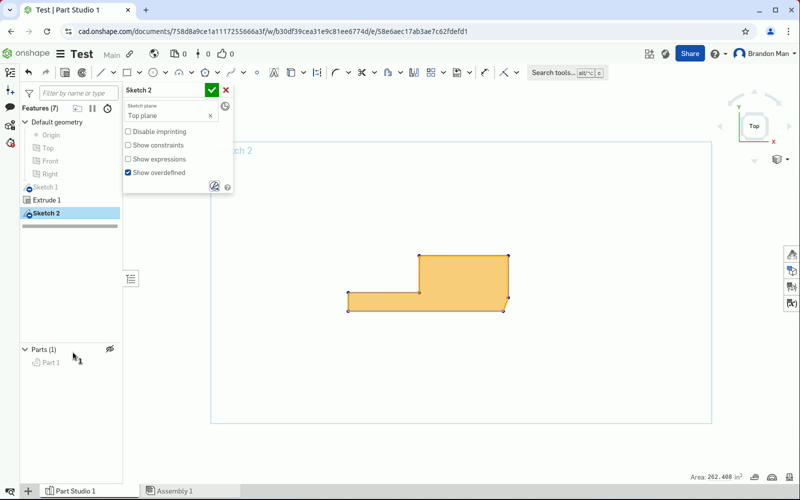
key(shift+e)
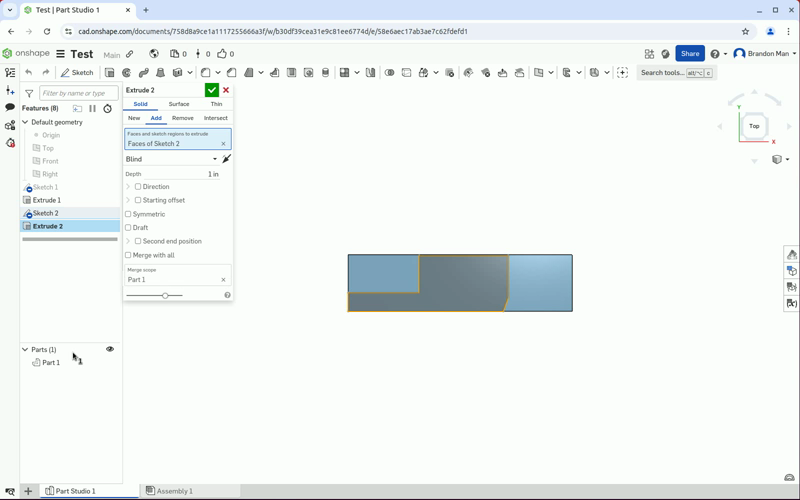
mouse_move(143, 106)
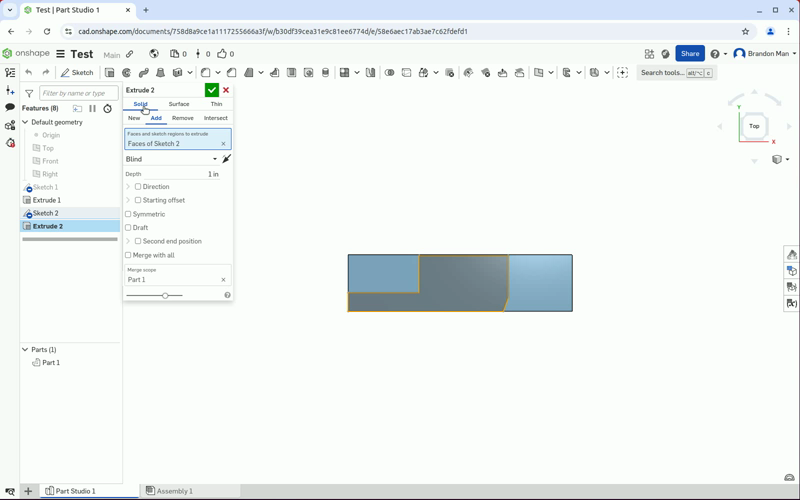
click(143, 106)
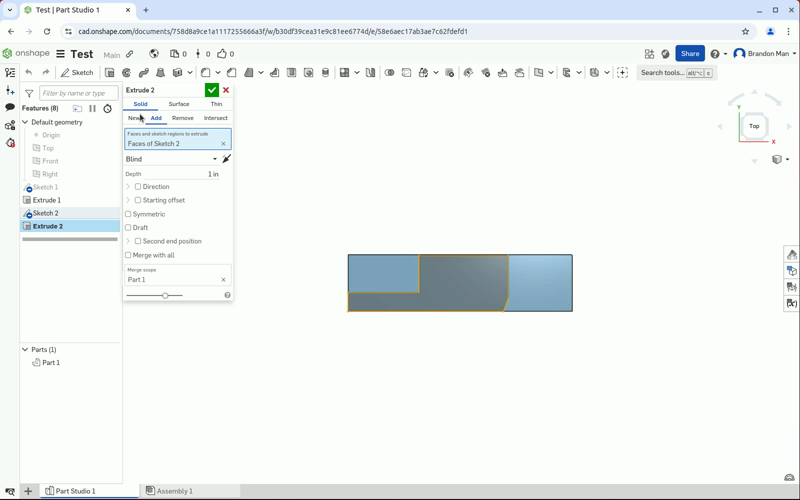
mouse_move(137, 120)
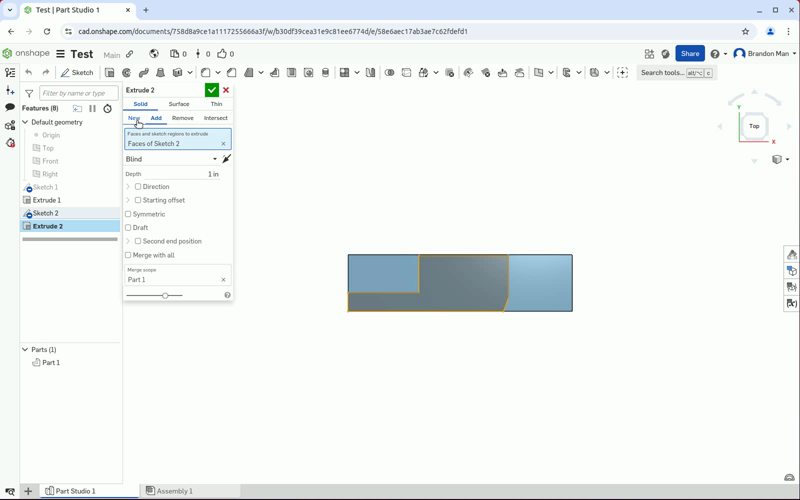
click(137, 120)
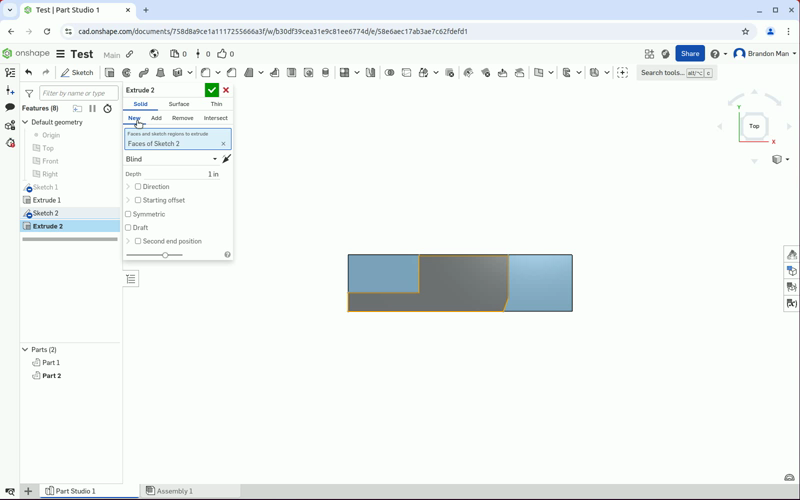
key(tab, 4)
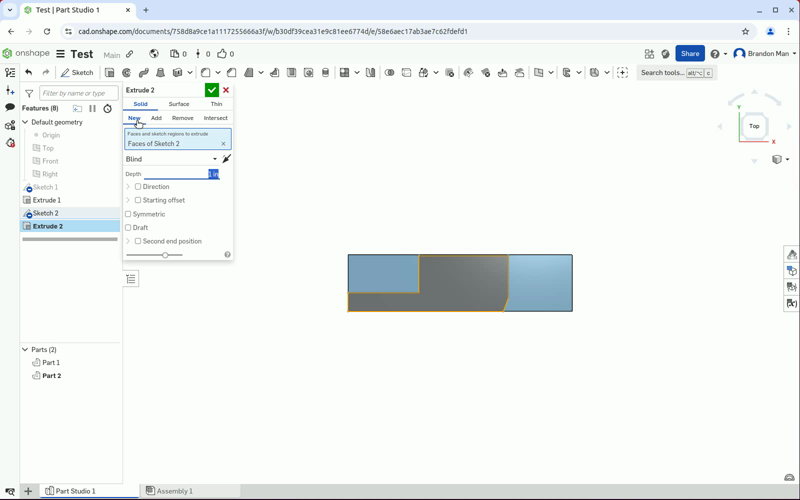
text(-0.241)
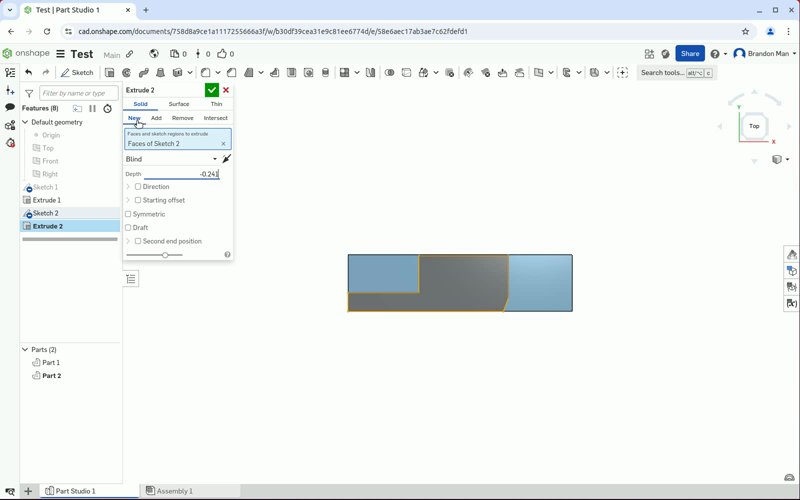
key(enter)
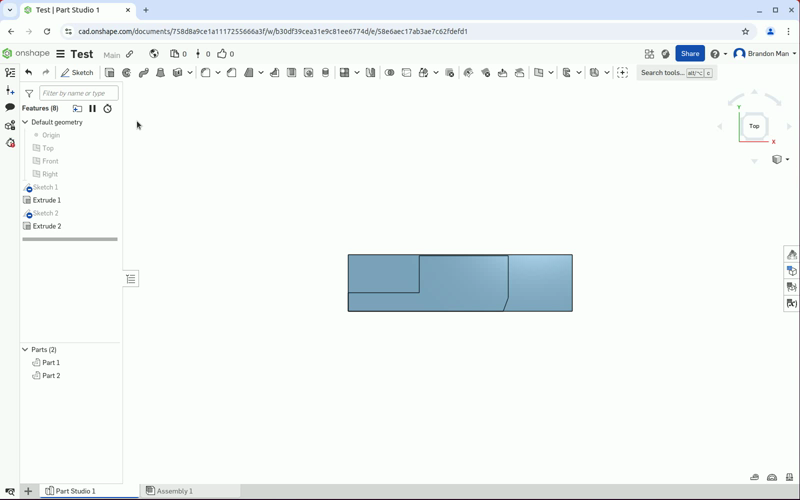
key(shift+h)
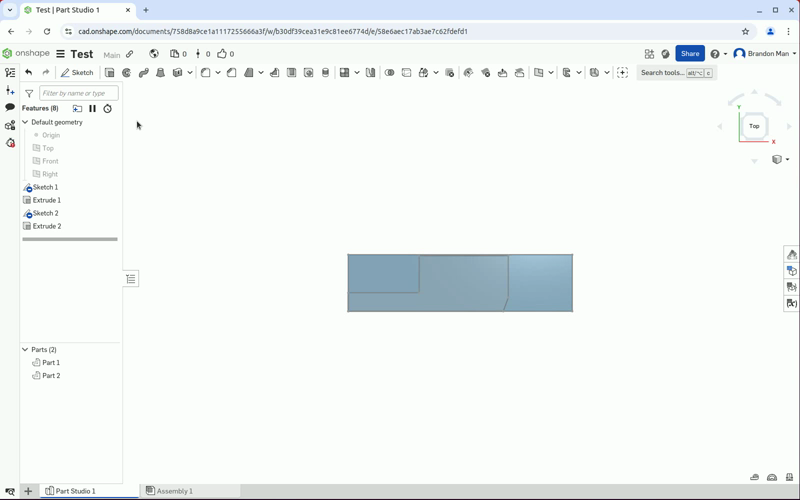
key(shift+h)
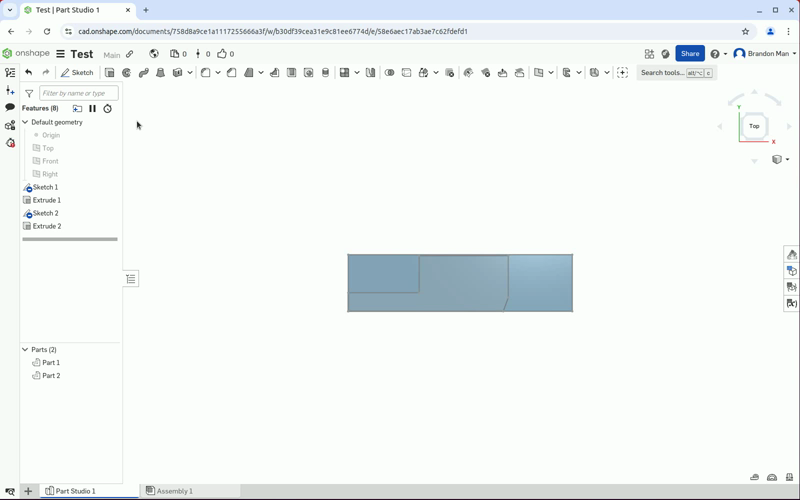
key(shift+7)
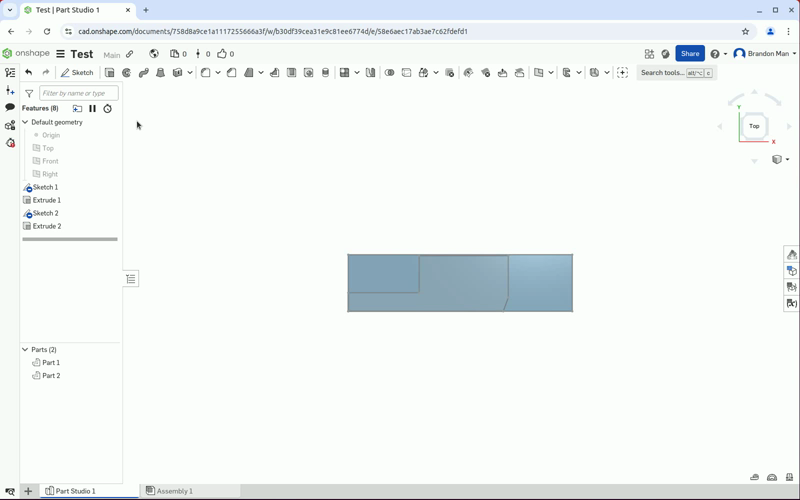
key(up, 3)
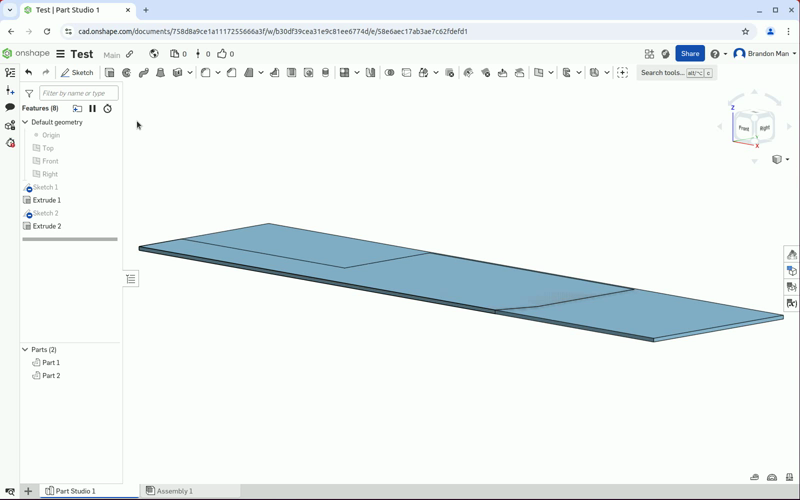
key(left, 3)
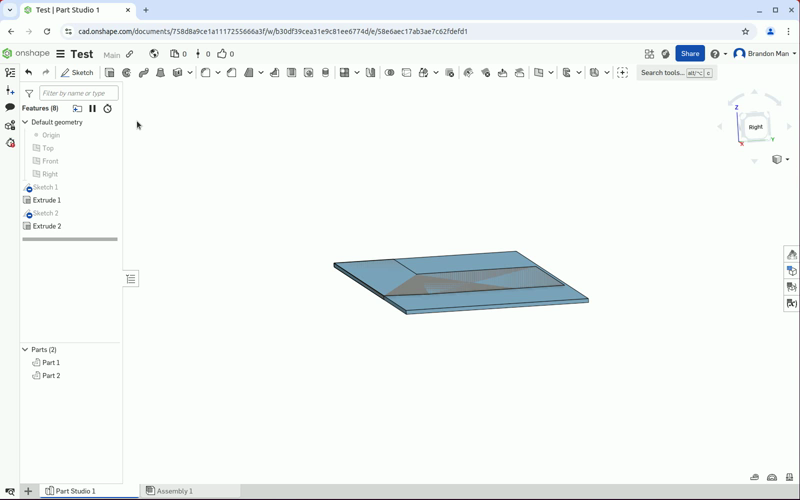
key(right, 3)
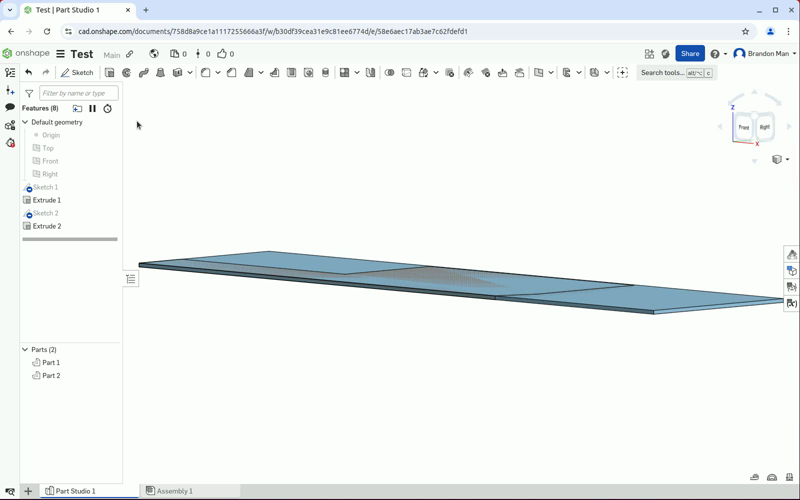
key(down, 3)
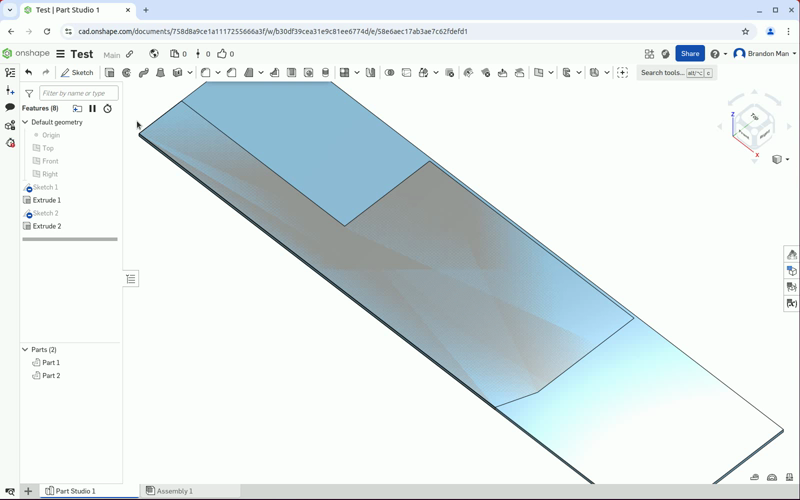
mouse_move(73, 189)
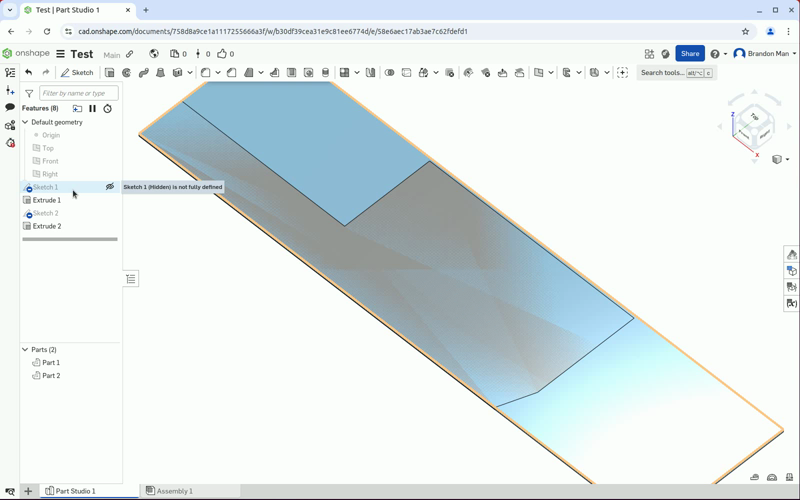
click(73, 189)